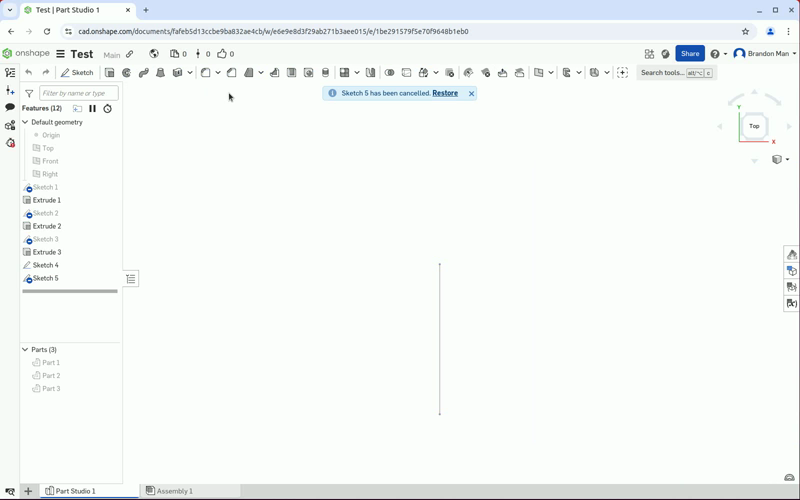
key(shift+h)
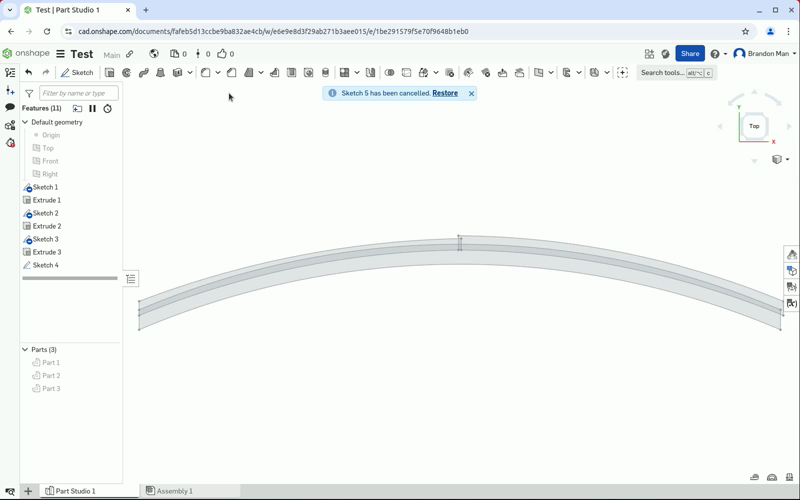
mouse_move(73, 352)
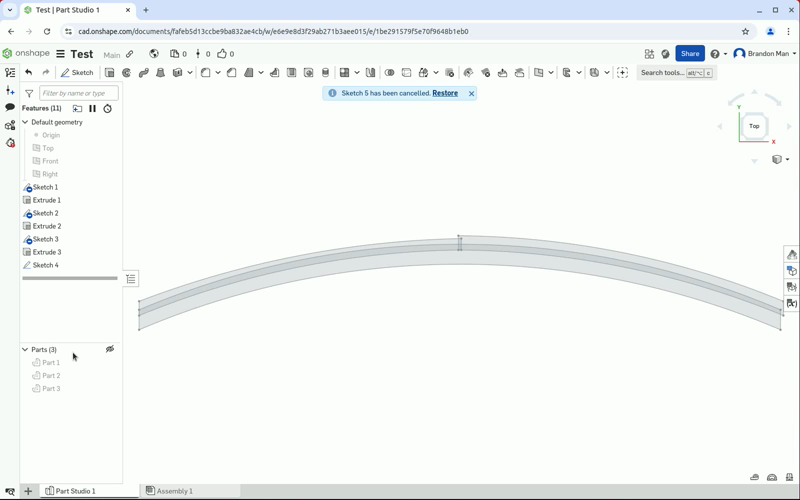
key(y)
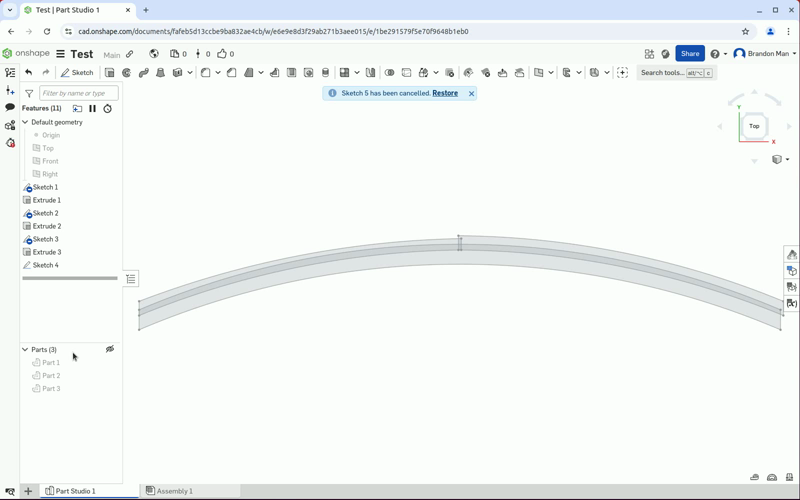
key(shift+p)
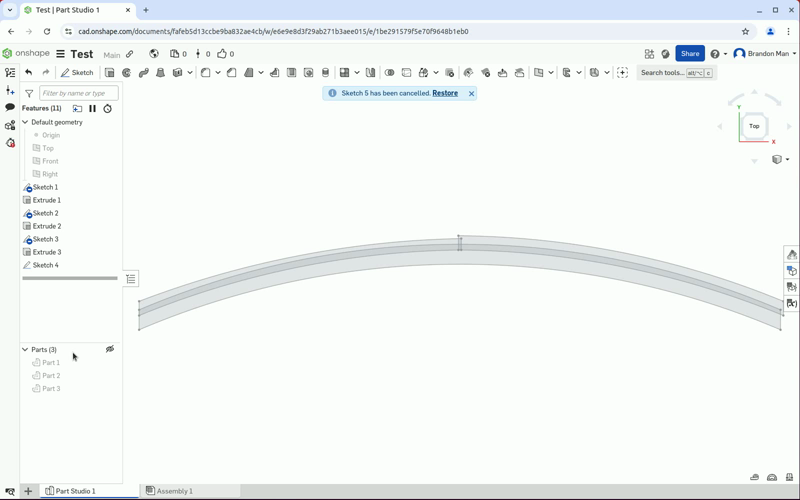
key(space)
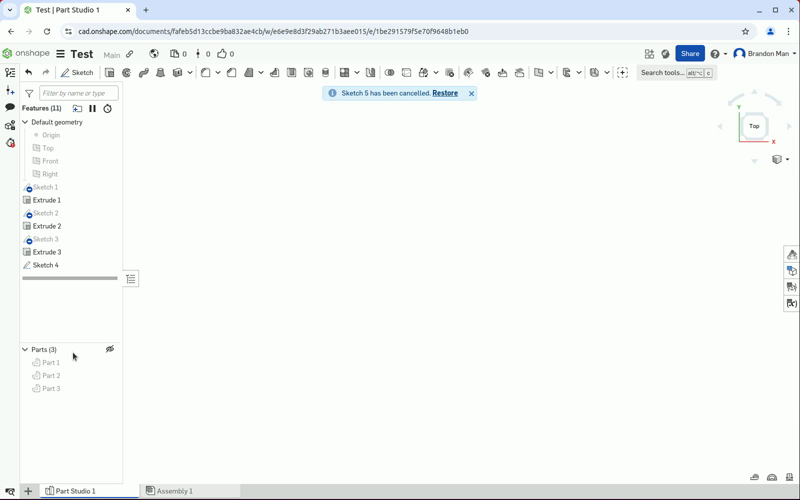
key_down(shift)
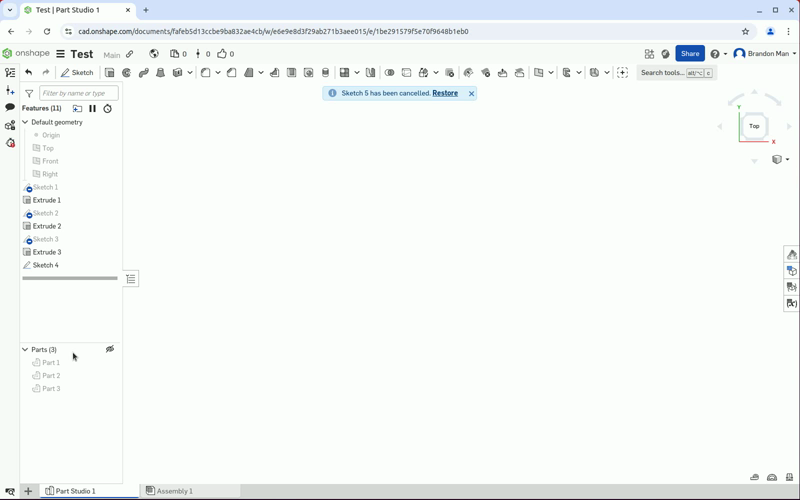
key(up)
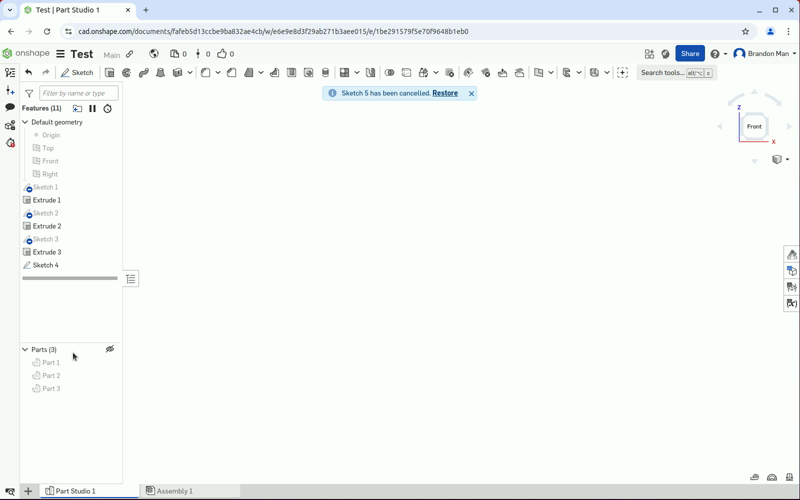
key_up(shift)
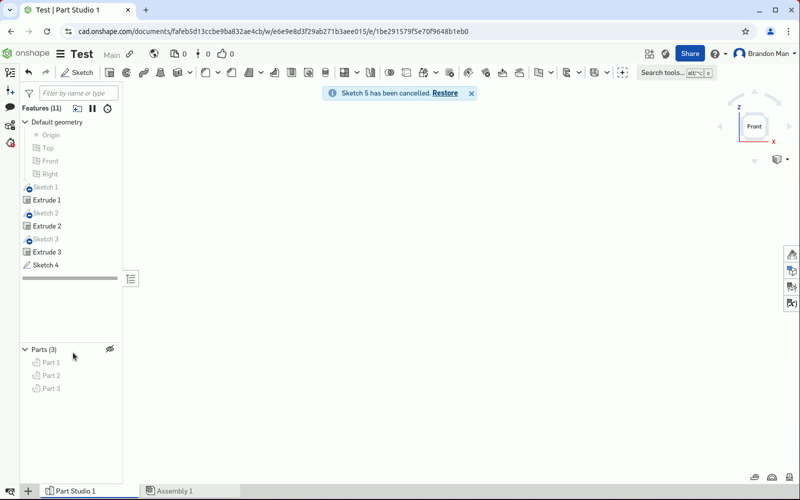
mouse_move(73, 352)
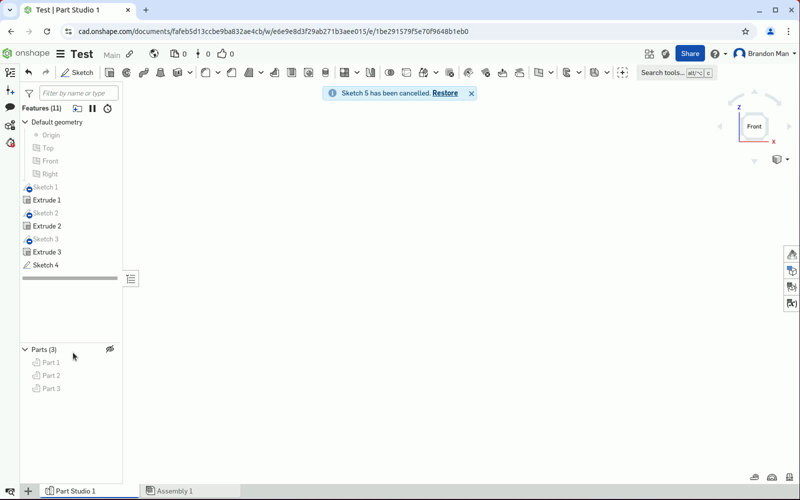
key(shift+y)
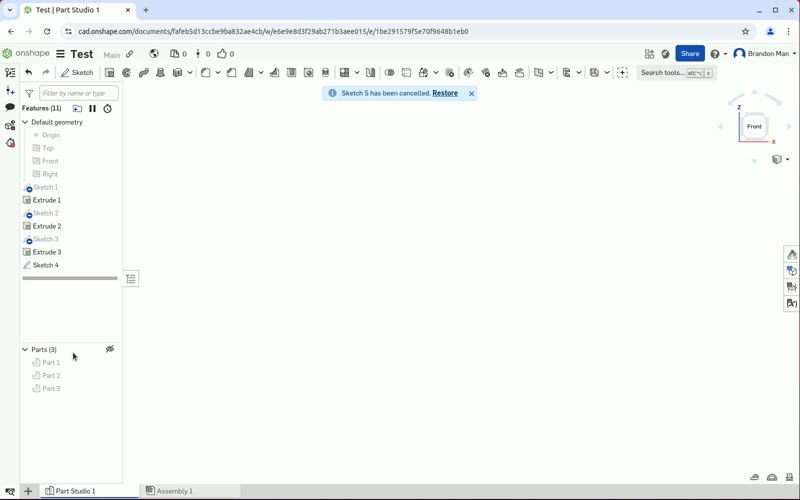
key(shift+s)
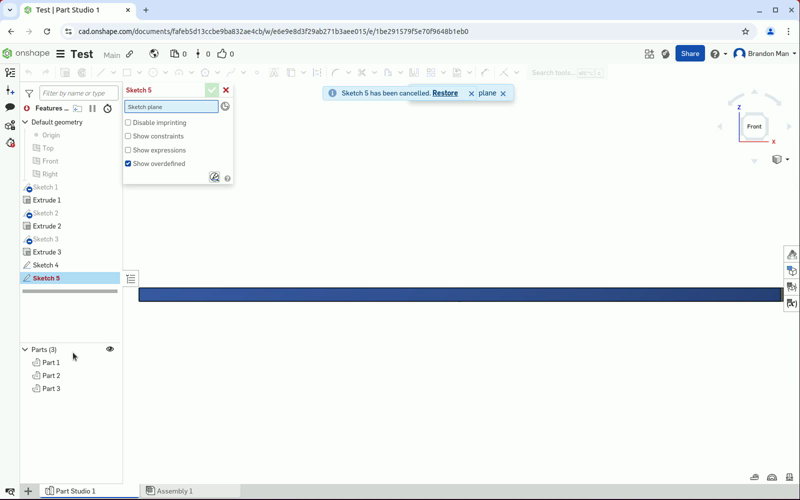
mouse_move(73, 163)
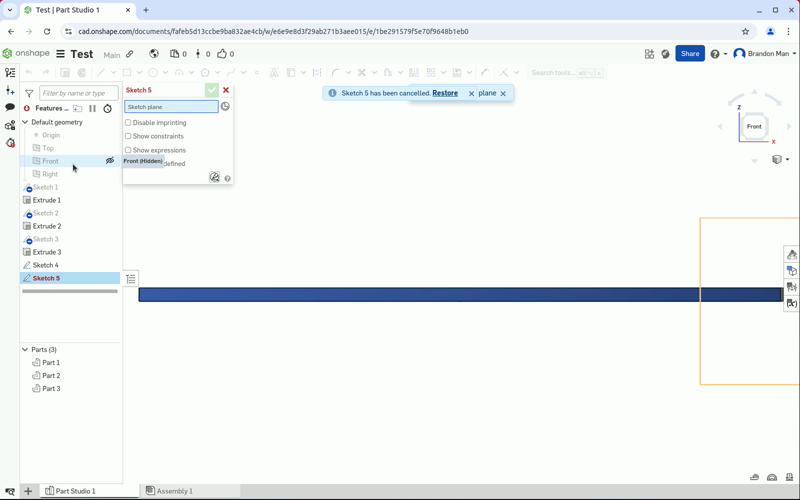
click(73, 163)
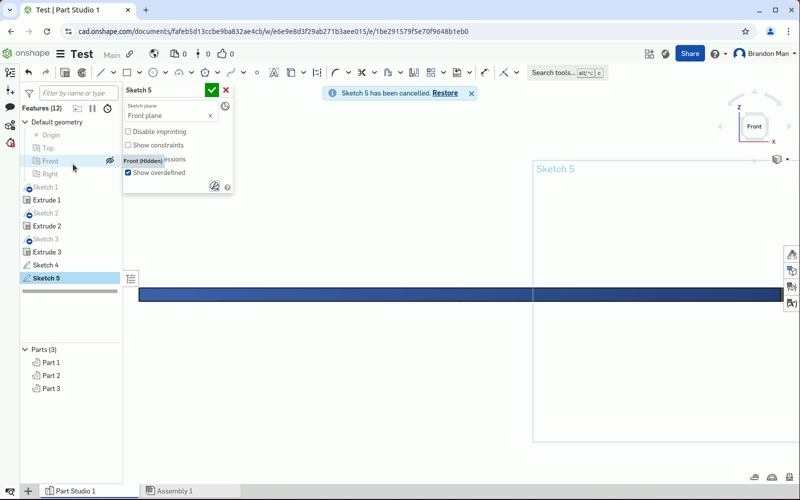
mouse_move(73, 352)
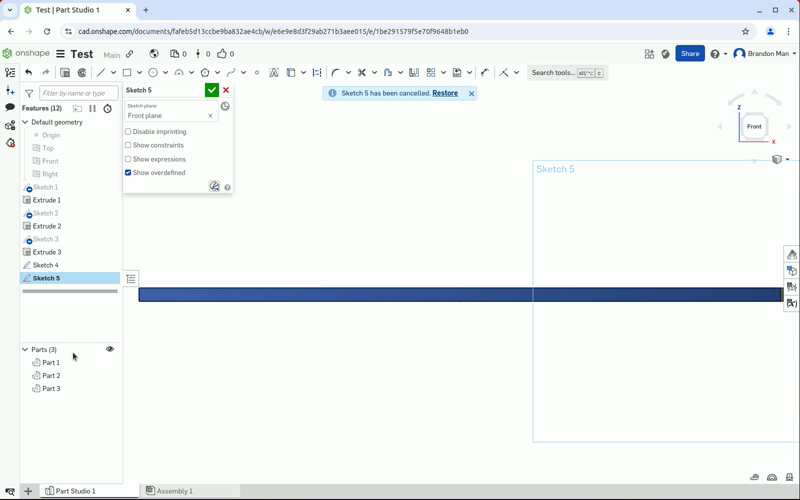
key(y)
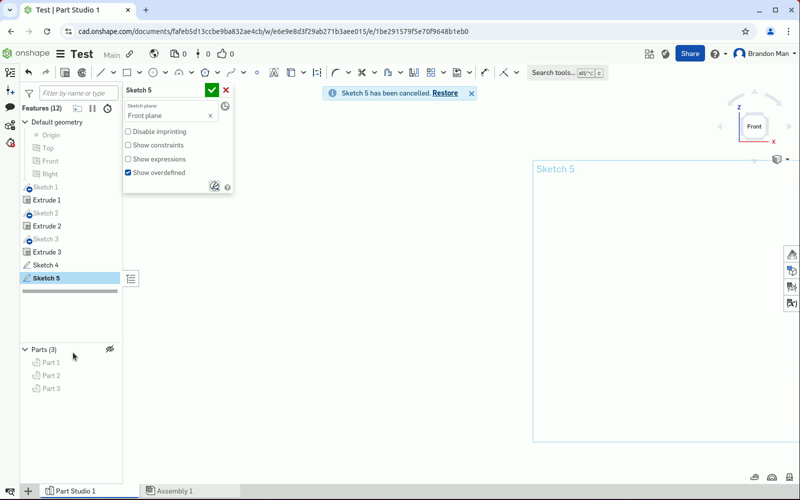
key(c)
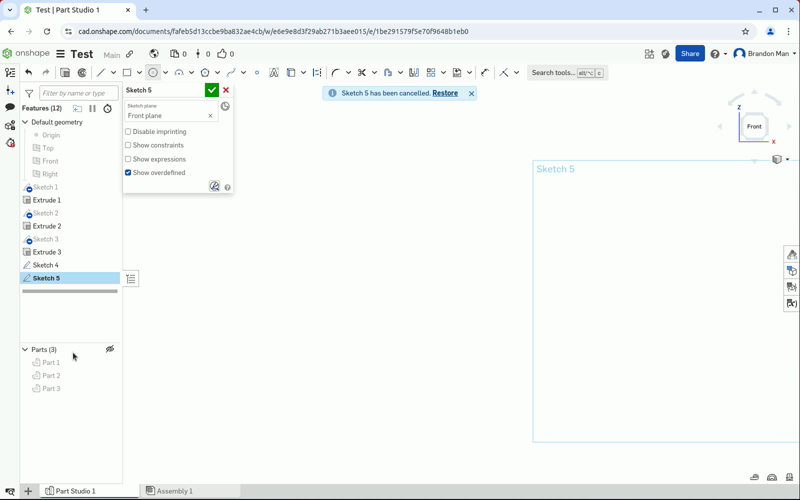
key_down(shift)
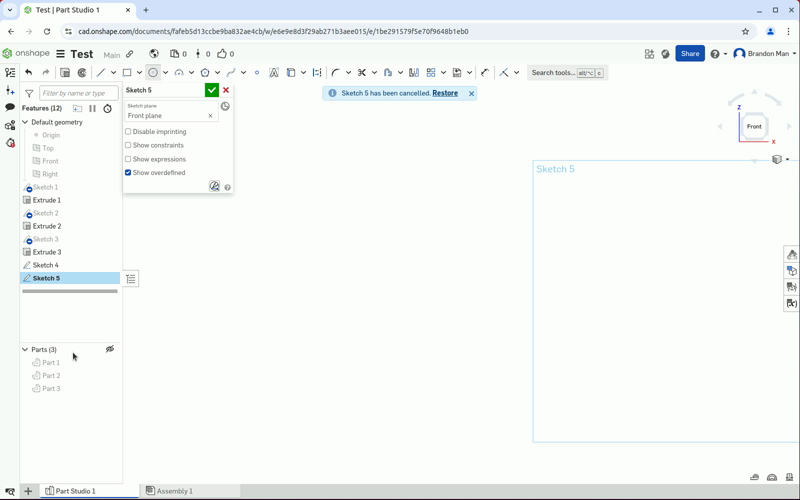
mouse_move(461, 282)
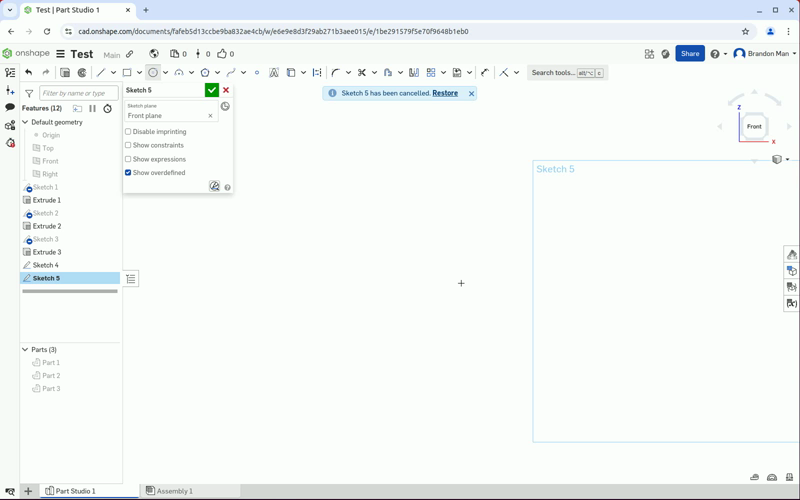
click(461, 282)
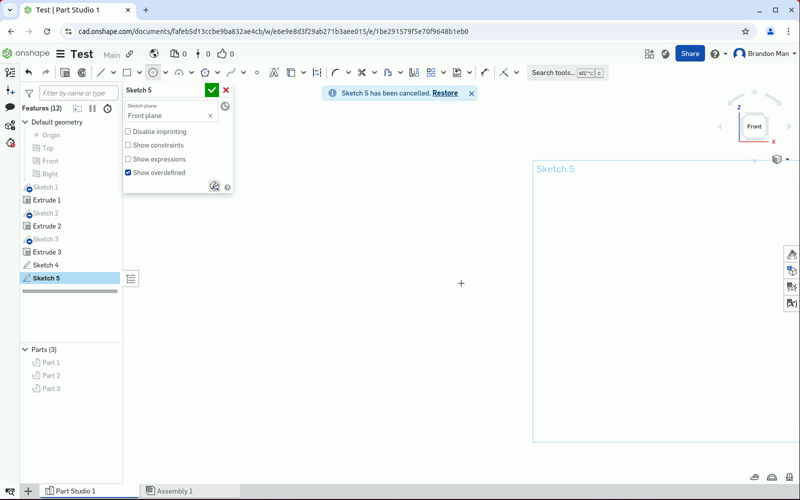
key_up(shift)
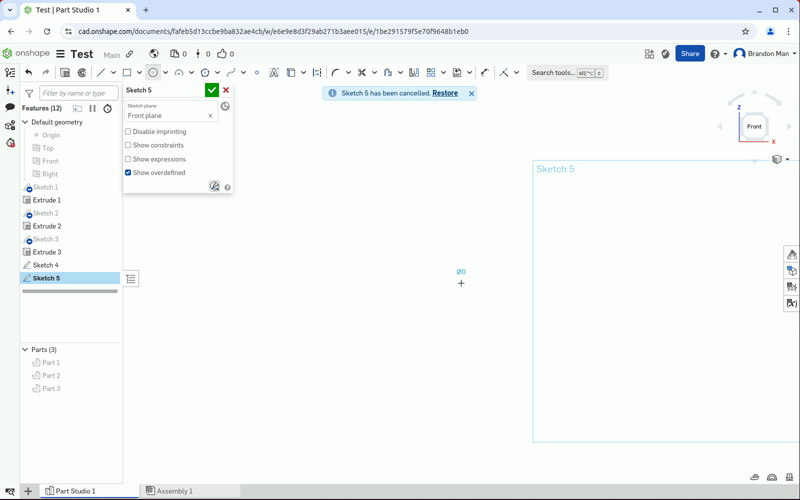
mouse_move(497, 282)
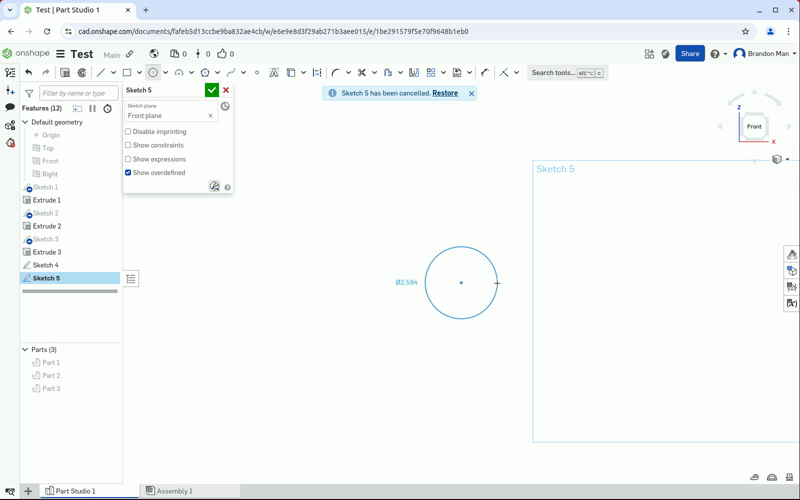
click(497, 282)
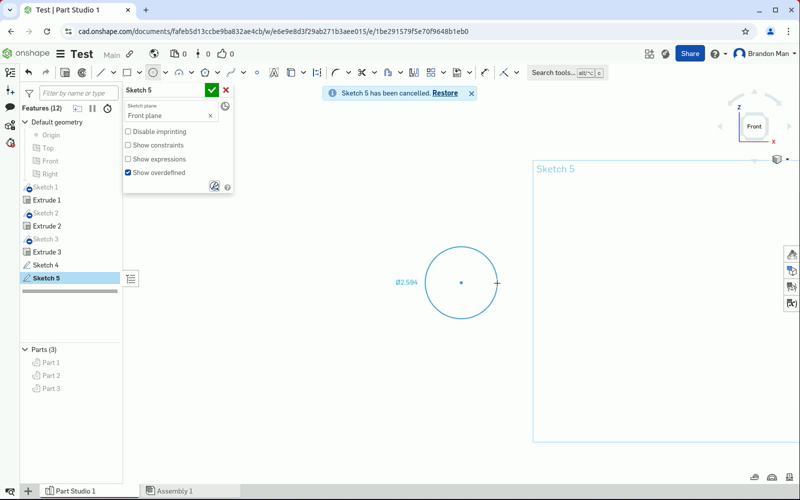
key(esc)
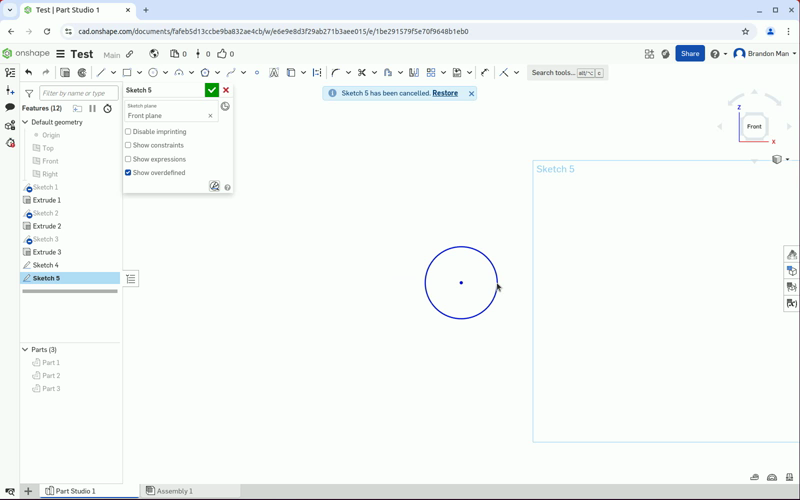
key(c)
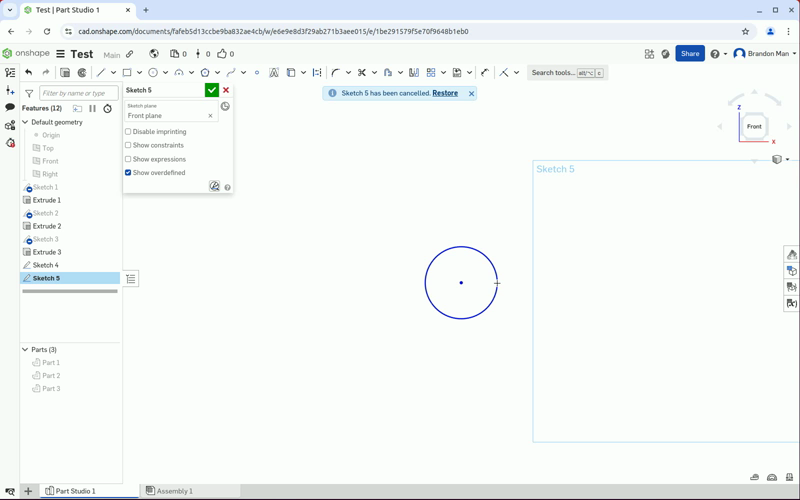
key_down(shift)
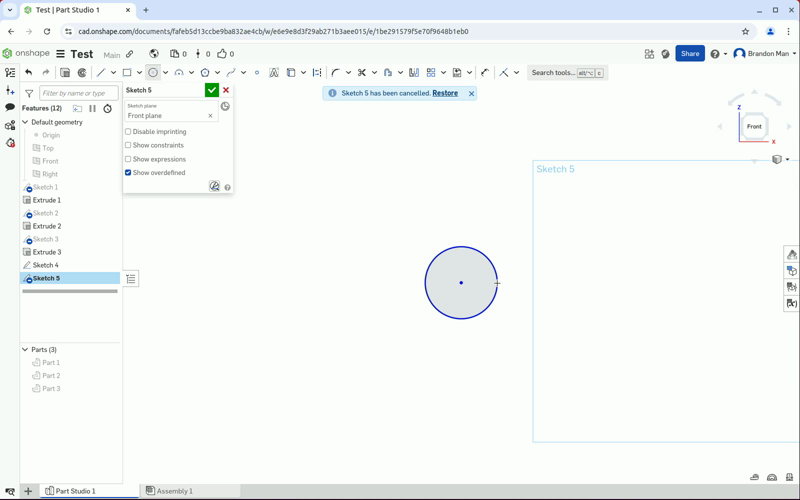
mouse_move(461, 282)
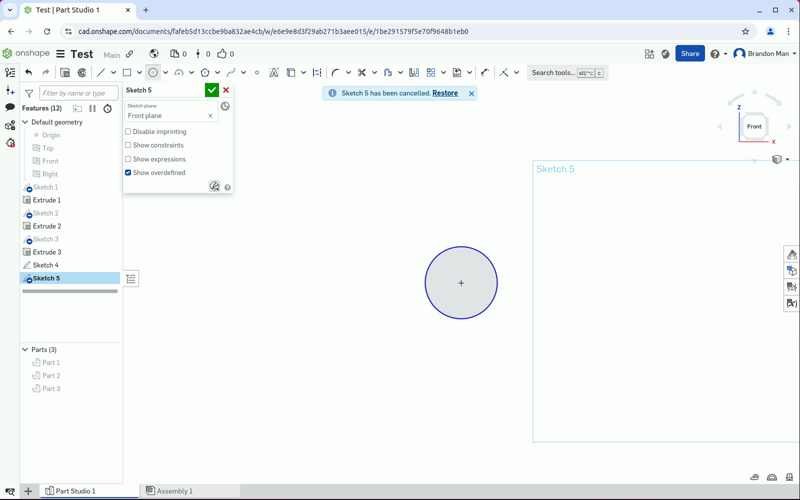
click(461, 282)
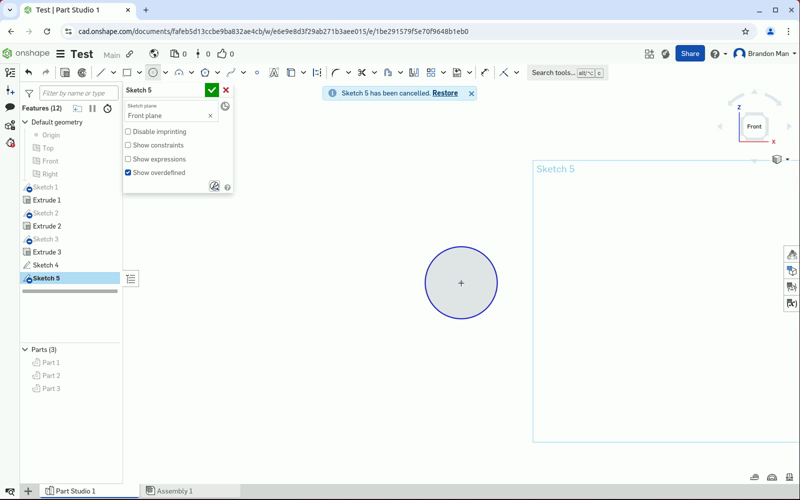
key_up(shift)
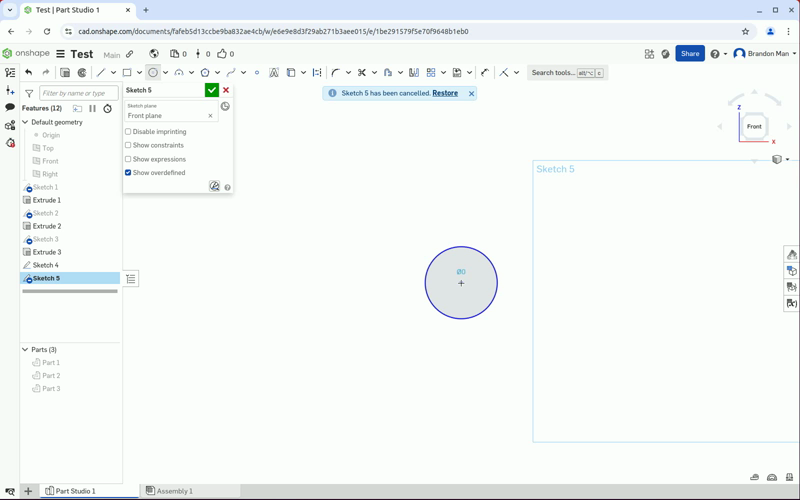
mouse_move(479, 282)
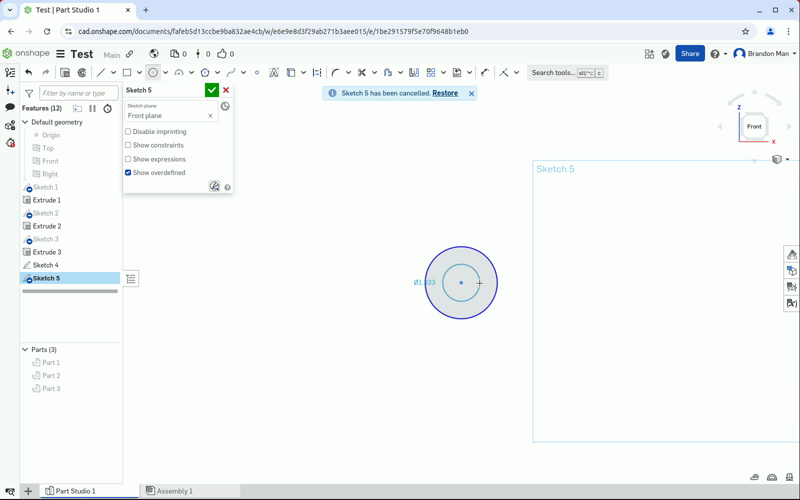
click(479, 282)
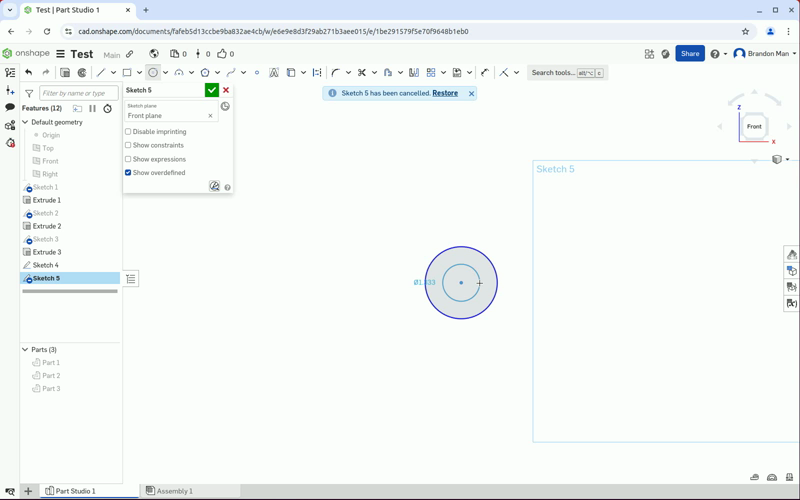
key(esc)
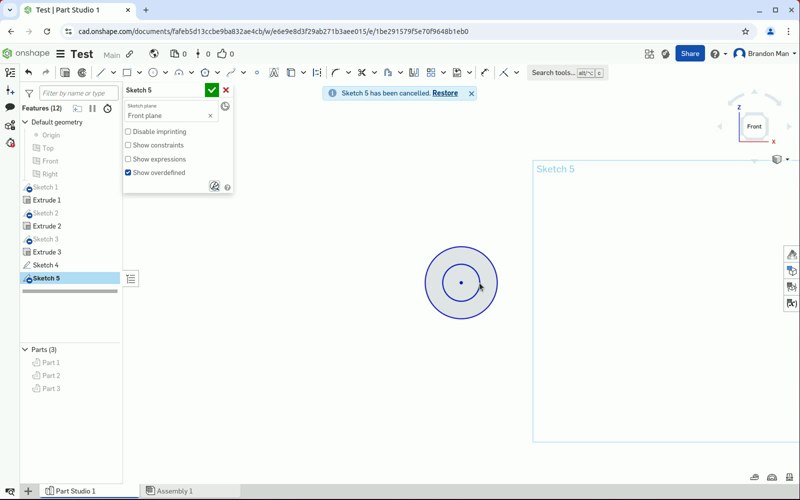
mouse_move(463, 314)
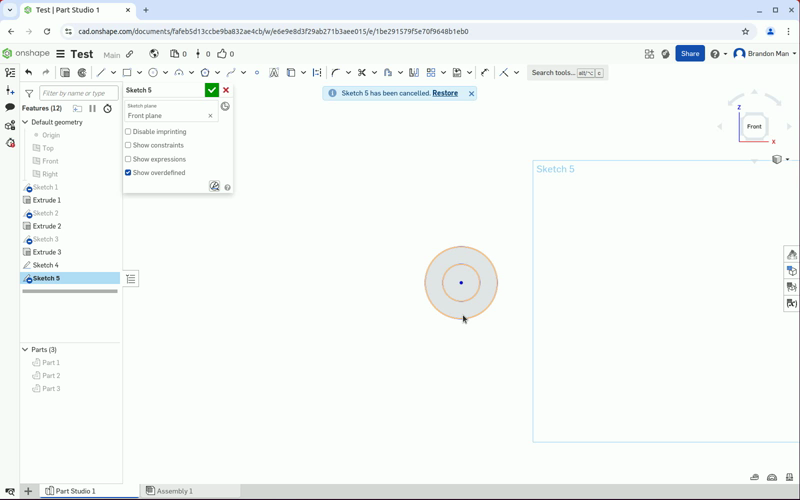
click(463, 314)
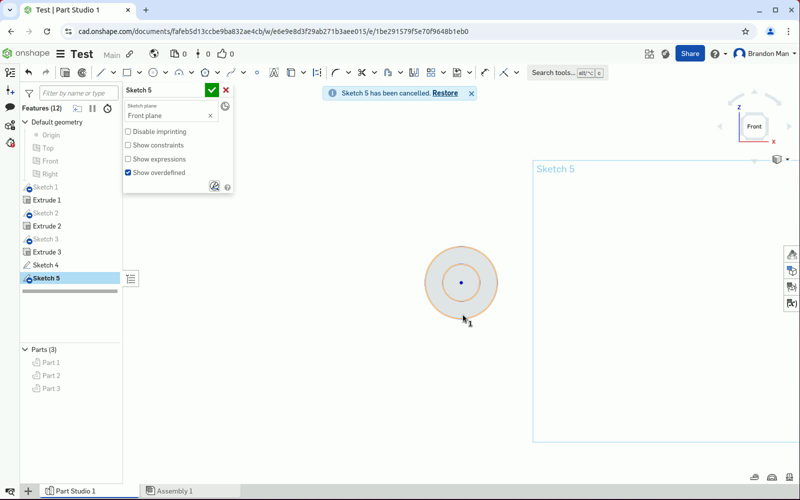
mouse_move(73, 352)
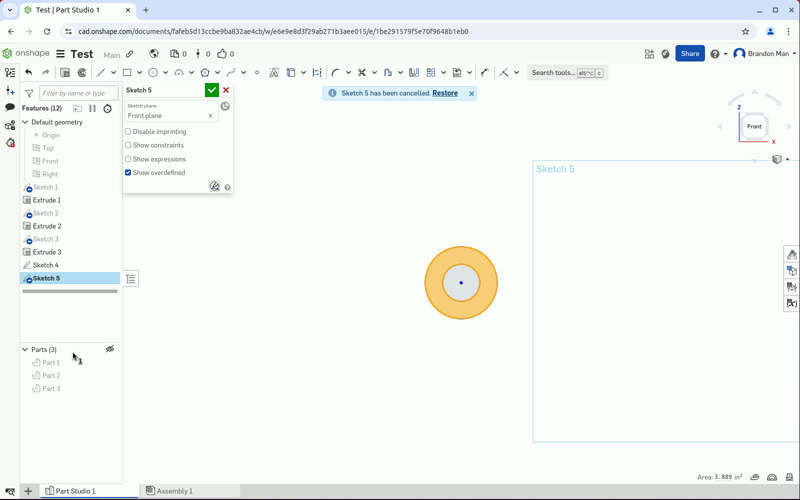
key(shift+y)
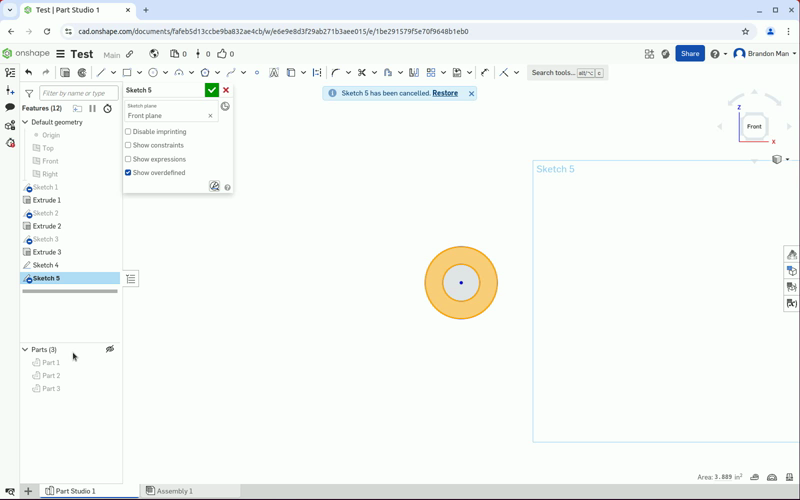
key(shift+e)
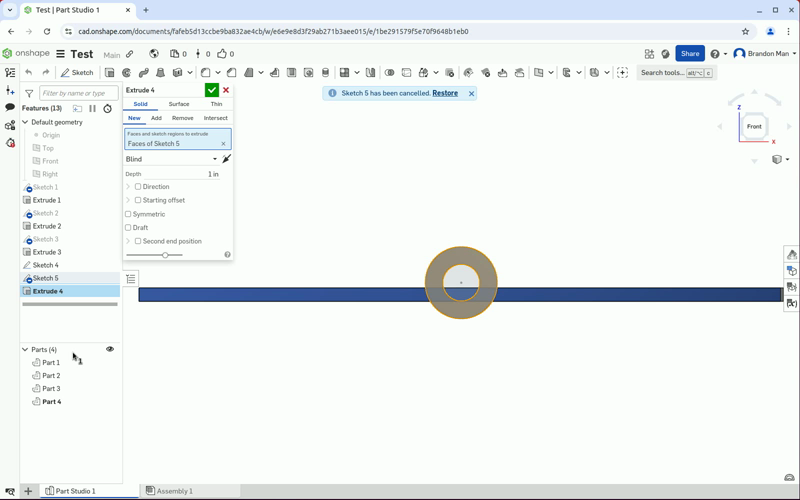
mouse_move(143, 106)
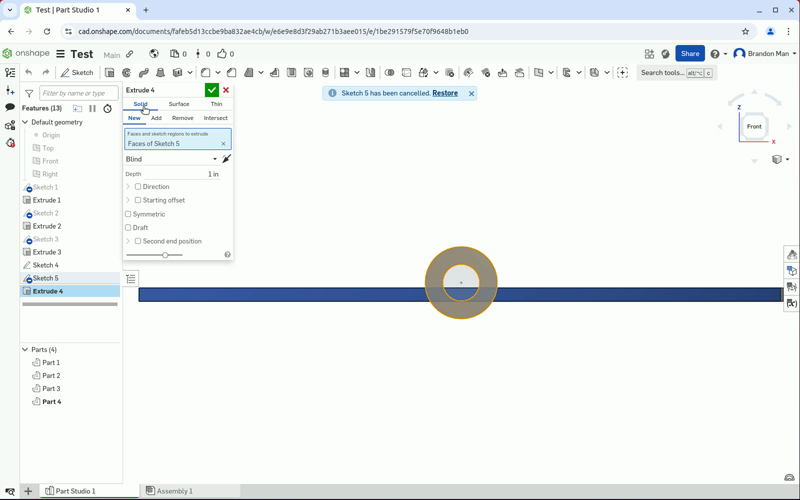
click(143, 106)
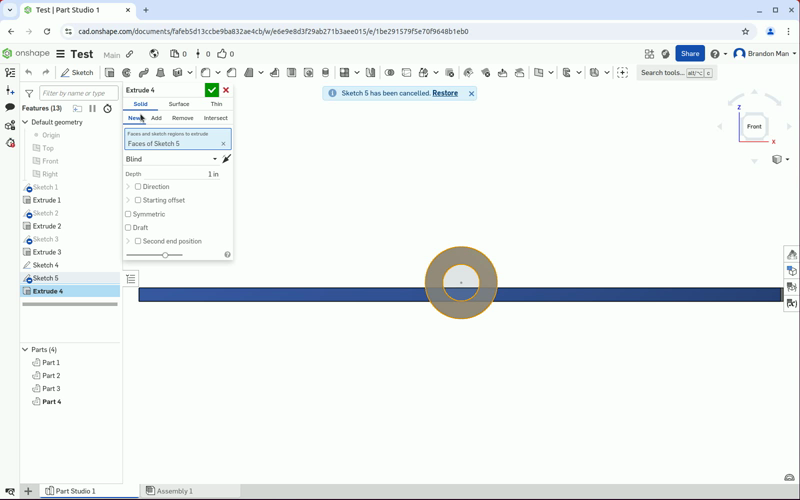
mouse_move(137, 120)
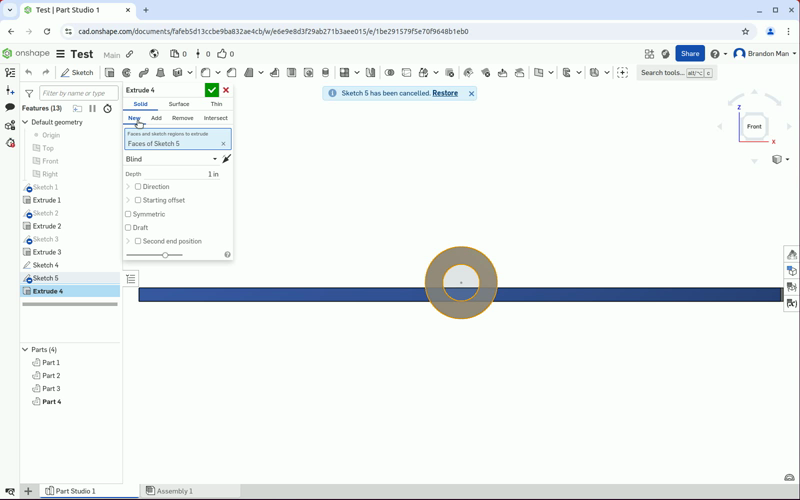
click(137, 120)
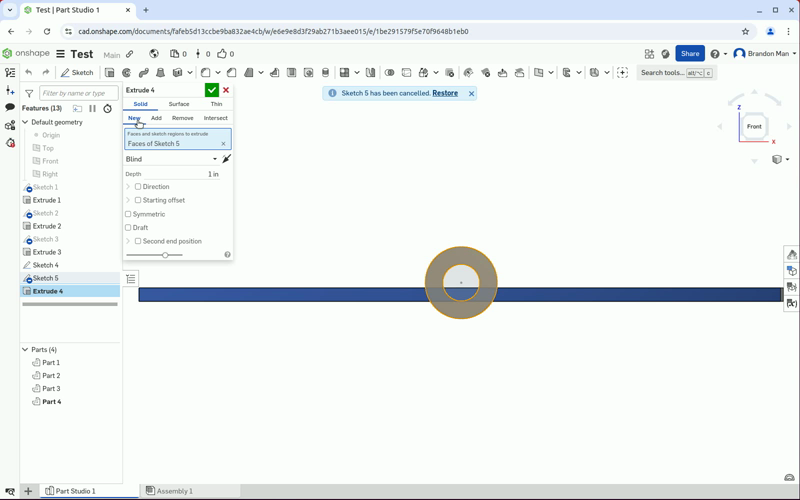
key(tab, 4)
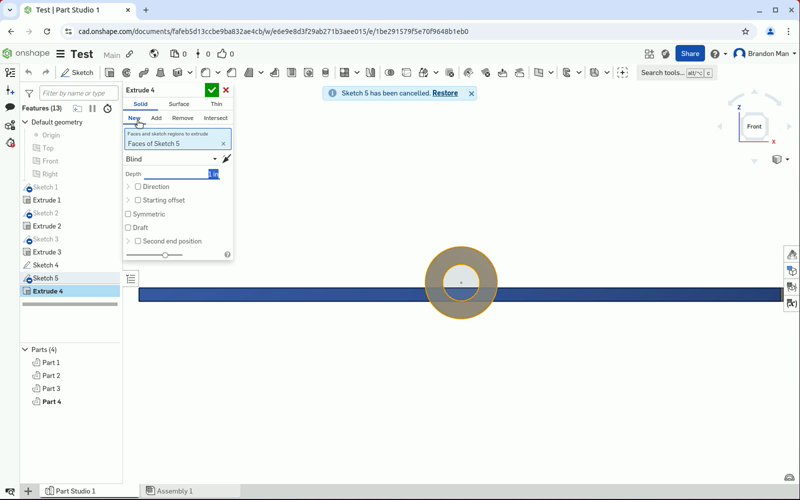
text(0.549)
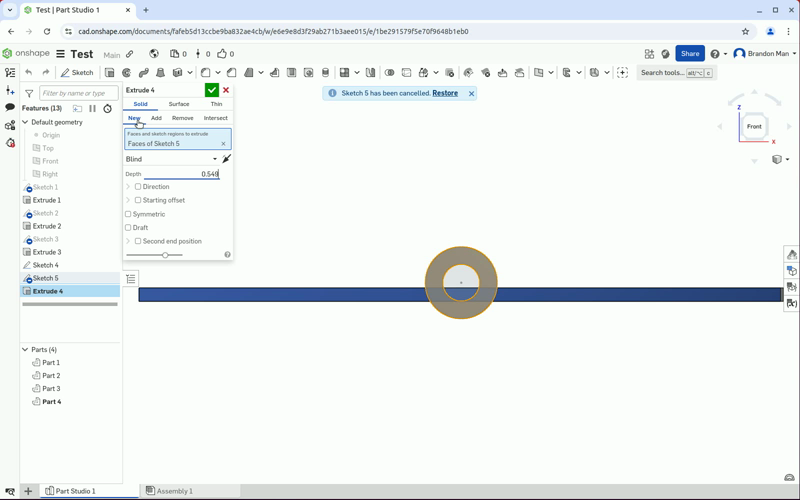
key(enter)
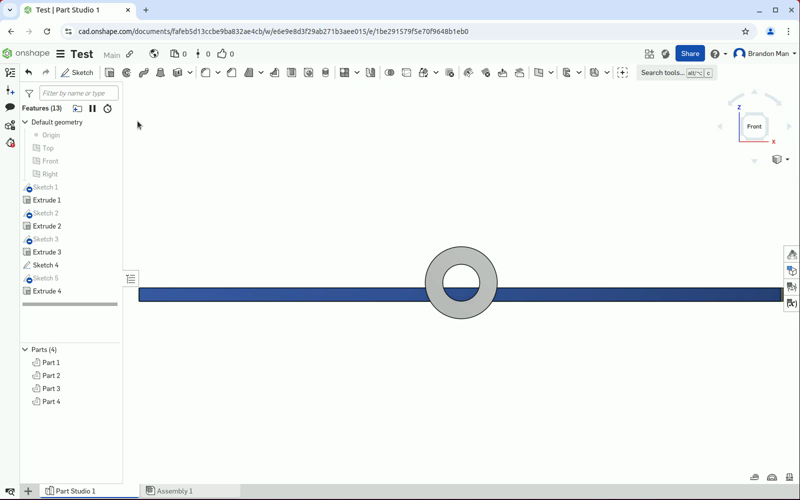
key(shift+h)
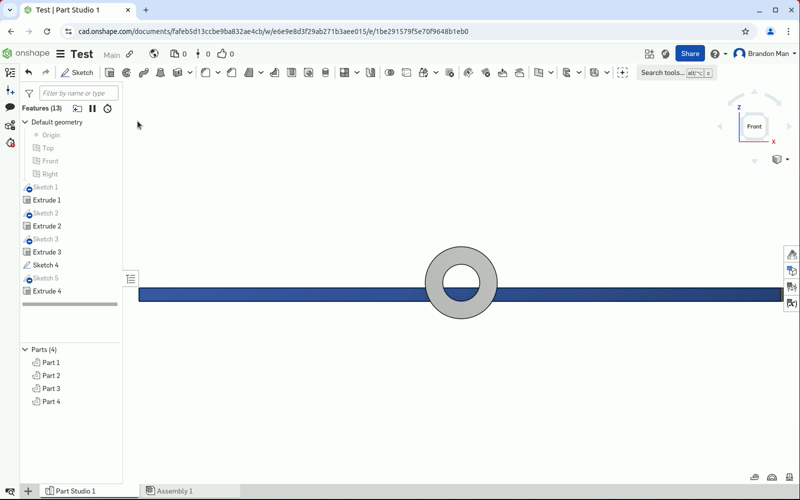
key(shift+h)
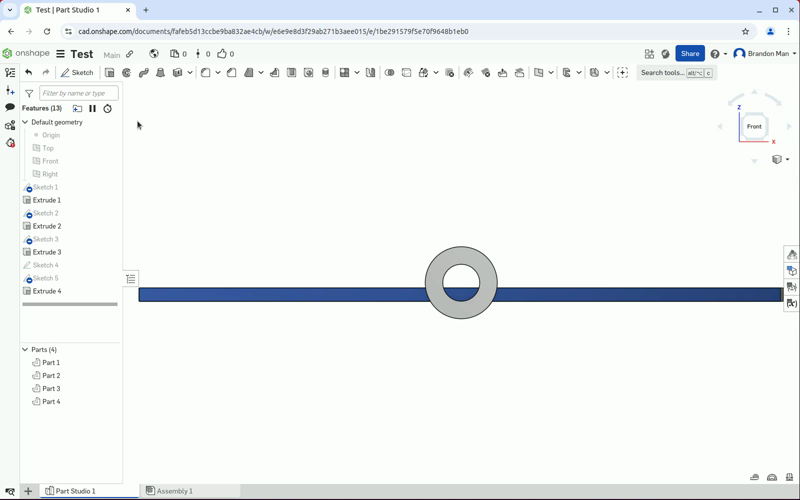
mouse_move(73, 189)
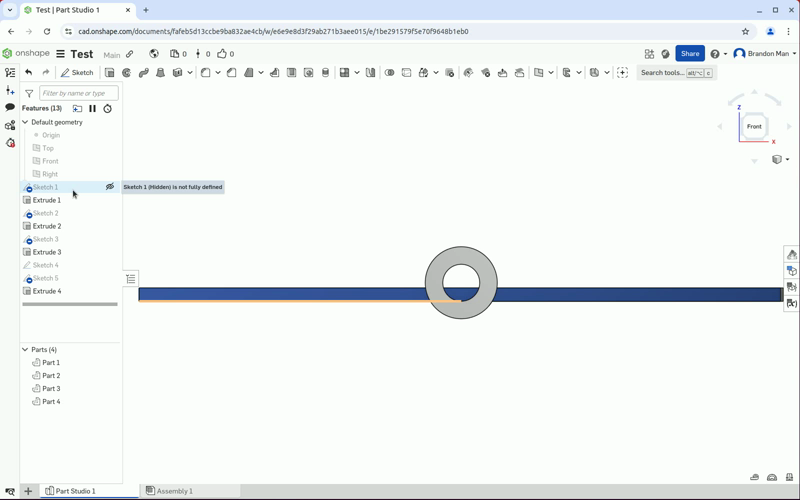
click(73, 189)
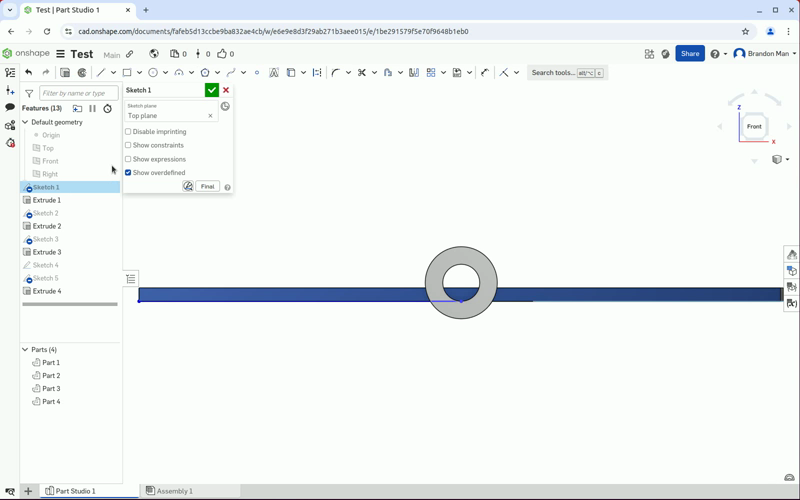
mouse_move(229, 92)
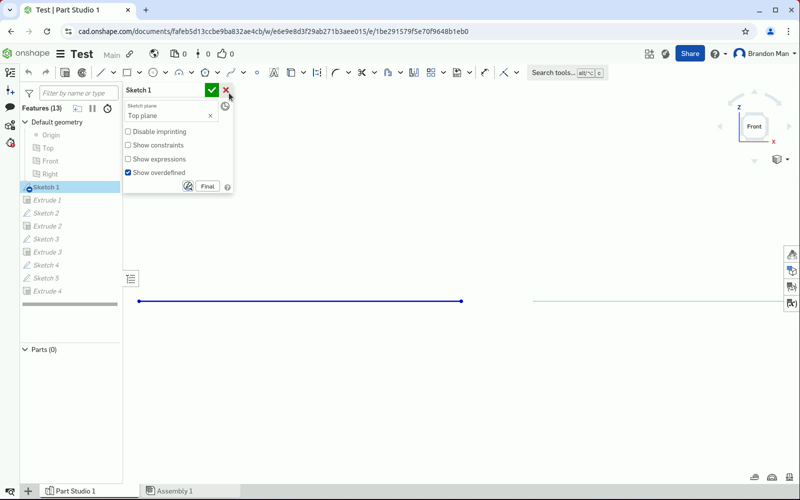
click(229, 92)
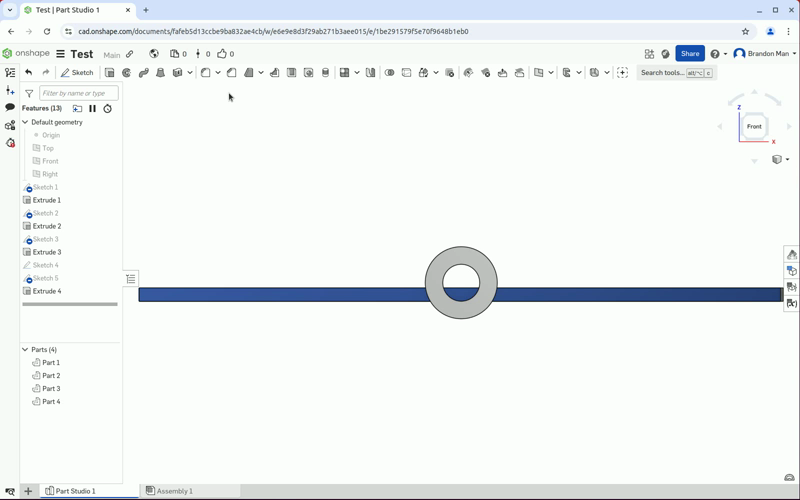
mouse_move(541, 75)
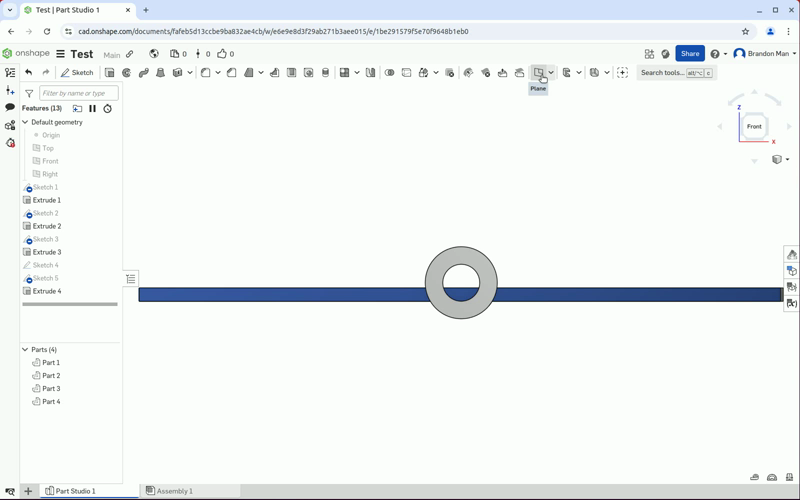
click(541, 75)
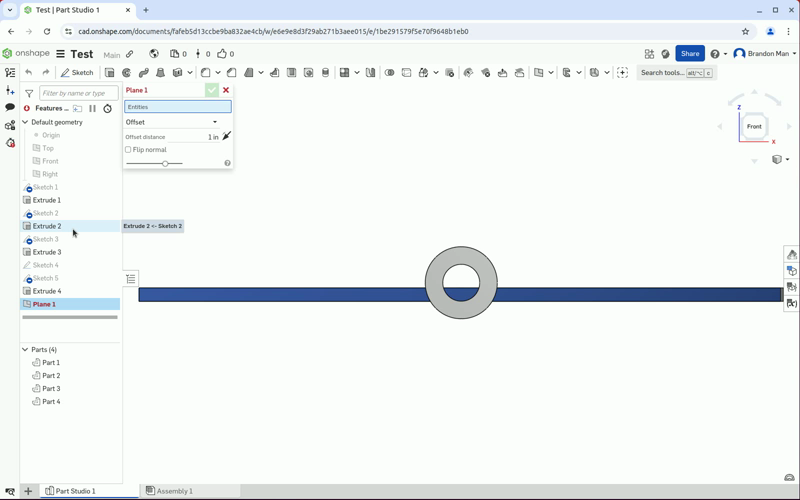
scroll(3)
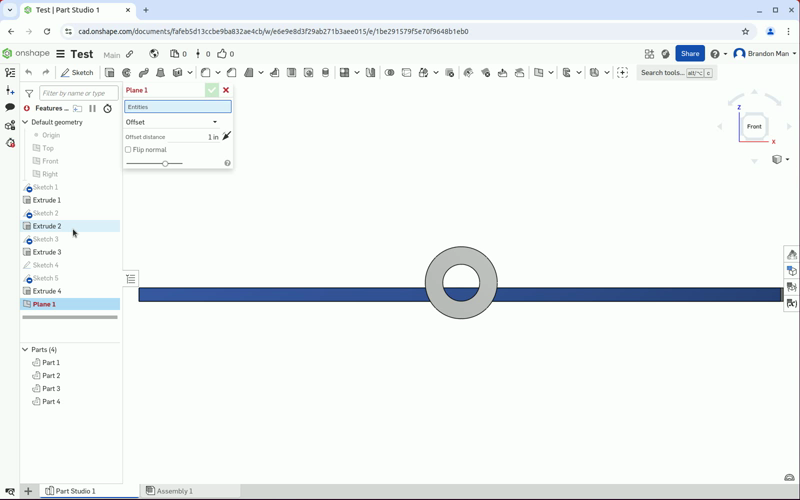
mouse_move(73, 163)
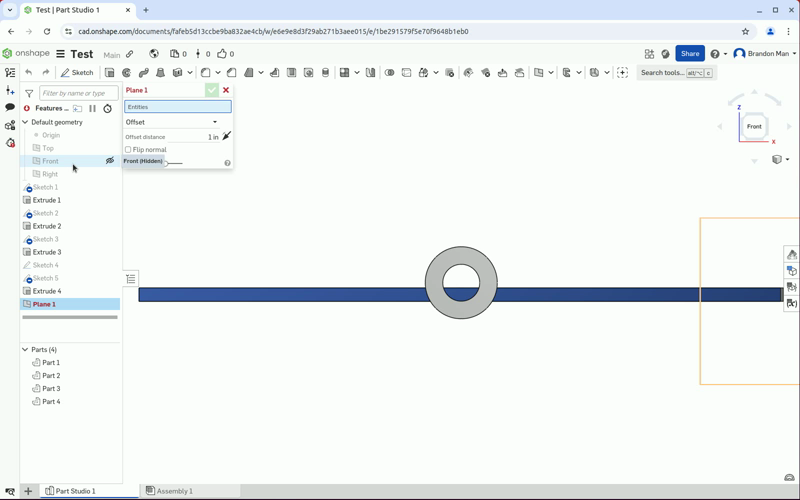
click(73, 163)
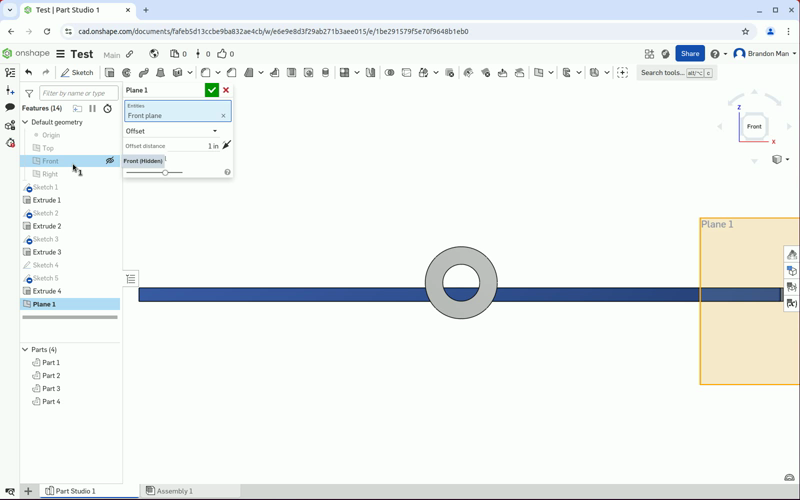
key(tab, 2)
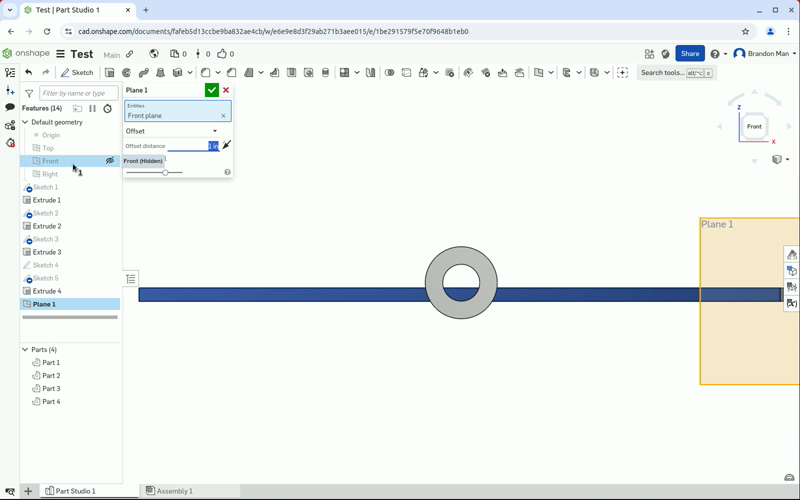
text(0.551)
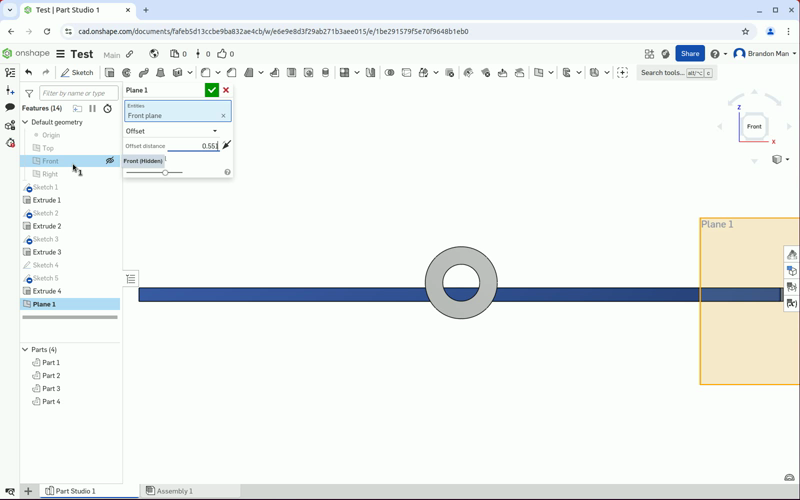
key(enter, 2)
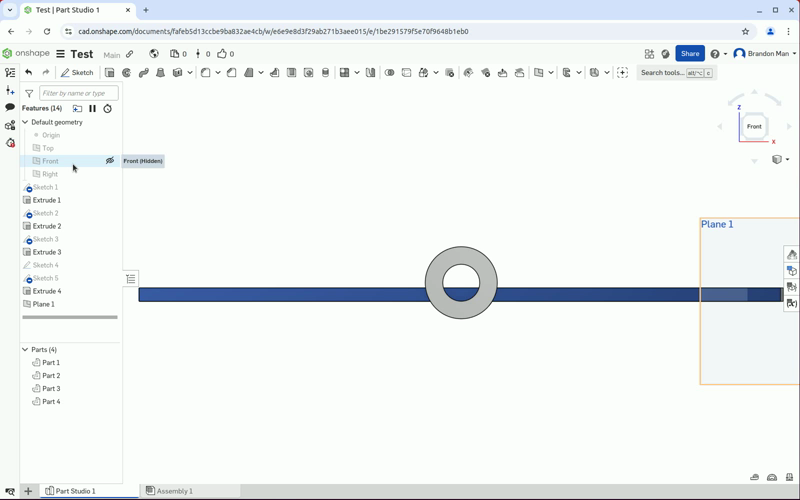
key(shift+s)
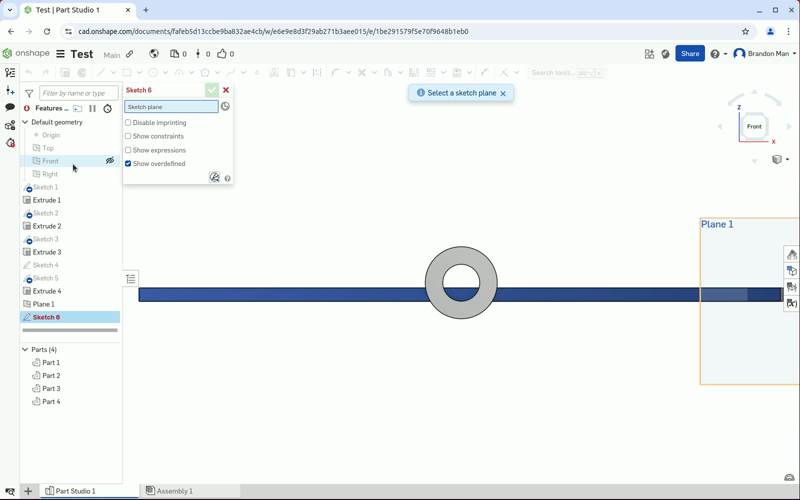
mouse_move(73, 306)
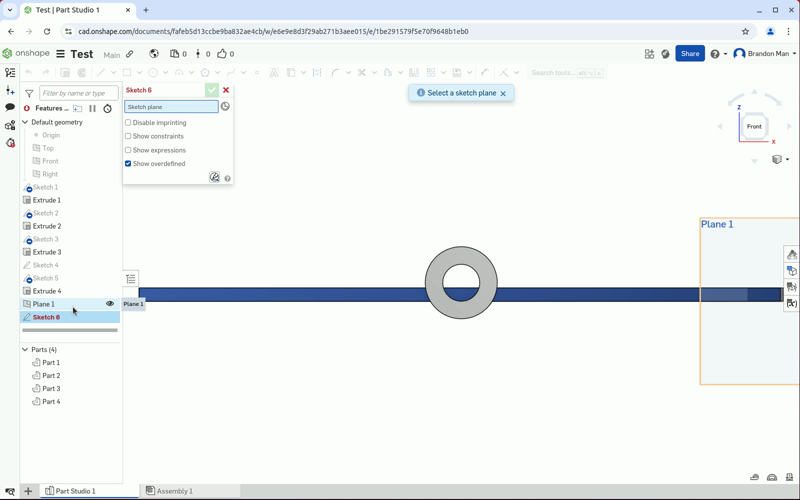
click(73, 306)
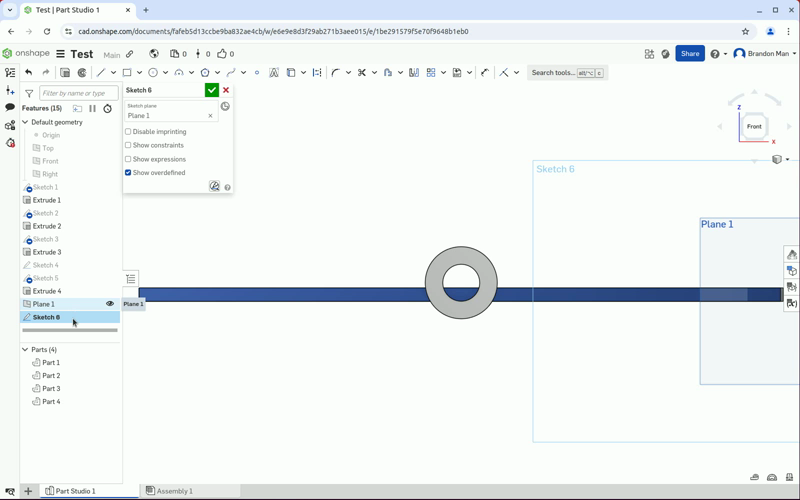
mouse_move(73, 352)
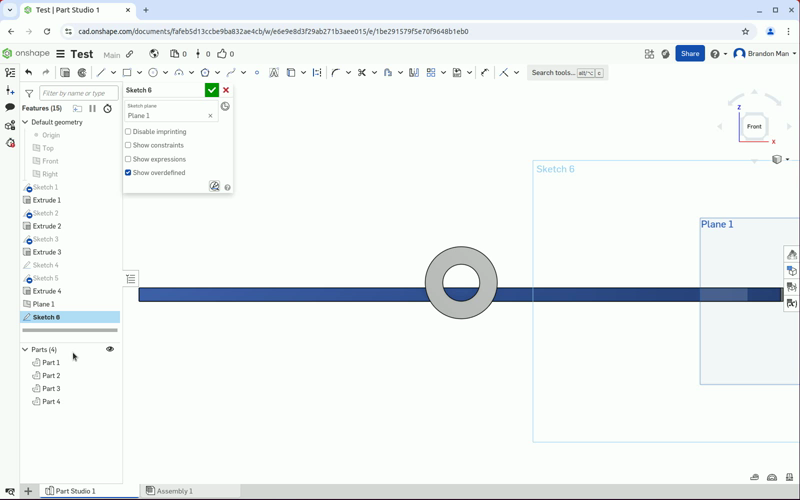
key(y)
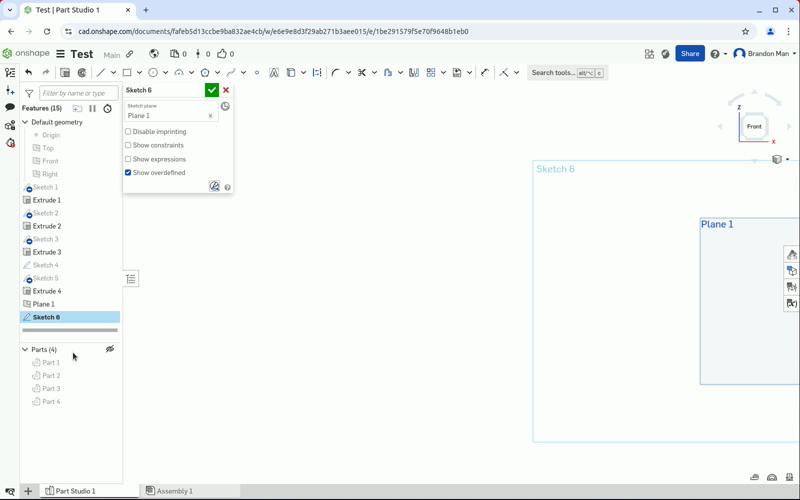
key(c)
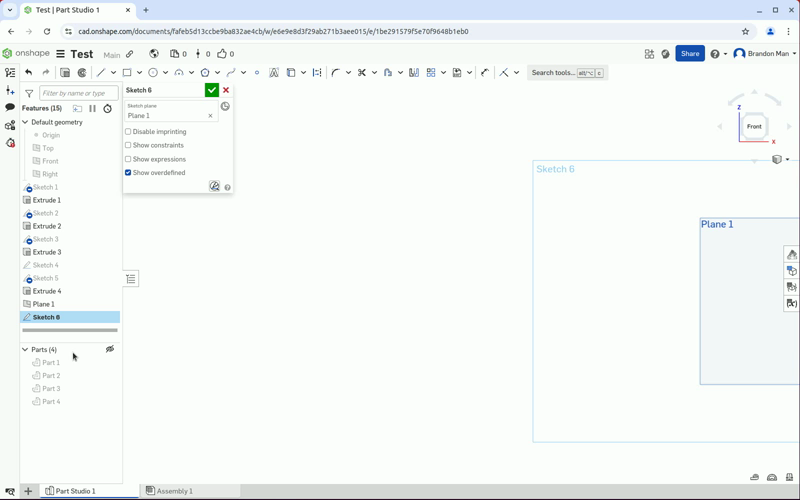
key_down(shift)
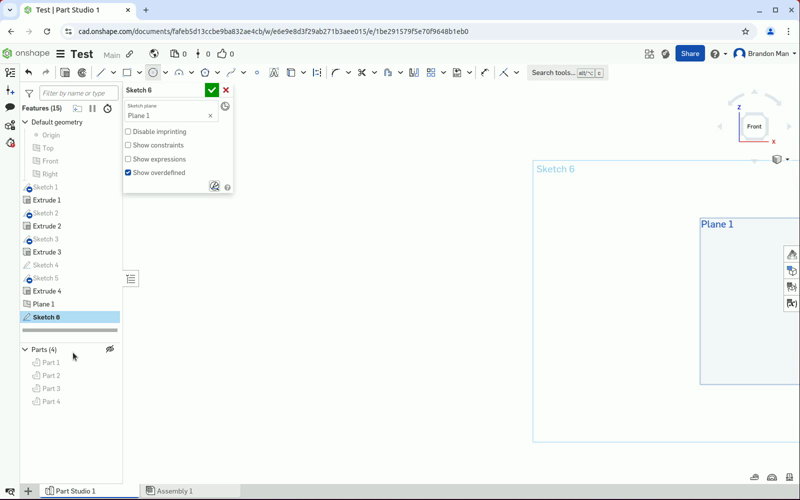
mouse_move(461, 282)
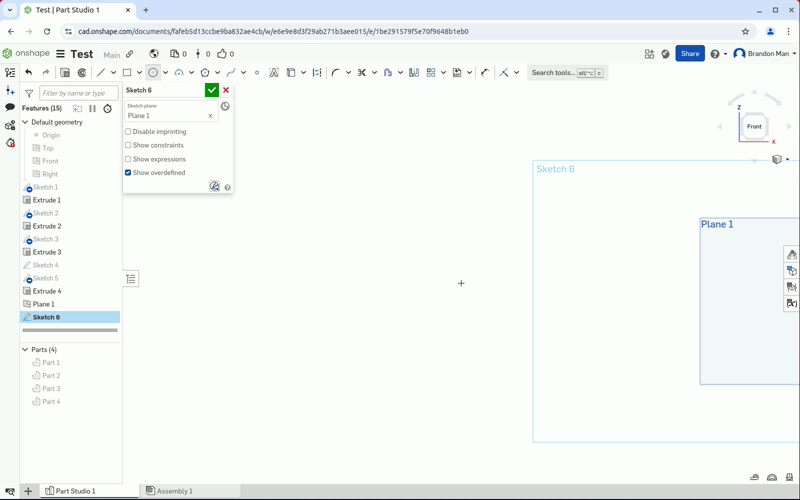
click(461, 282)
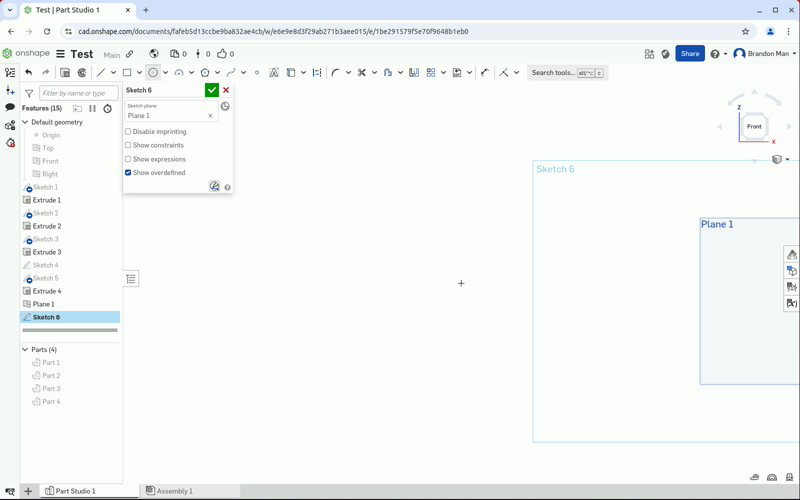
key_up(shift)
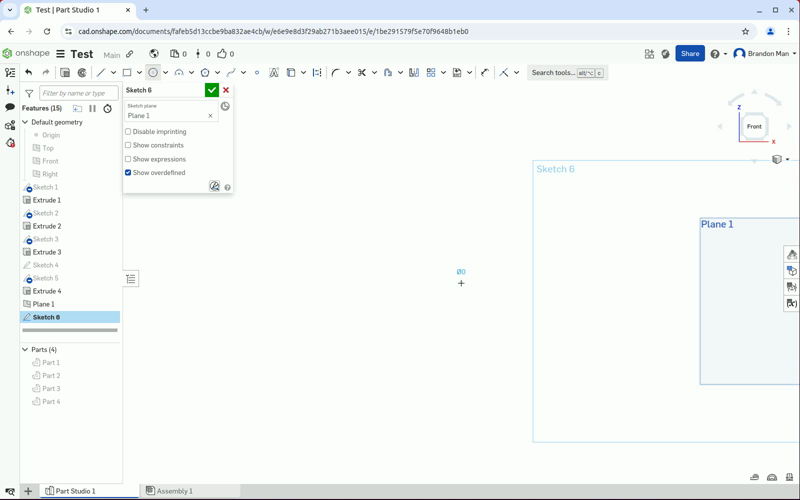
mouse_move(494, 282)
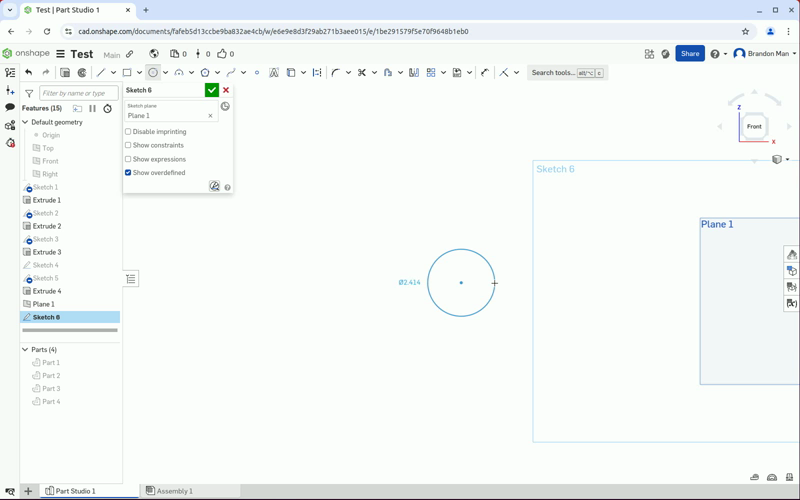
click(494, 282)
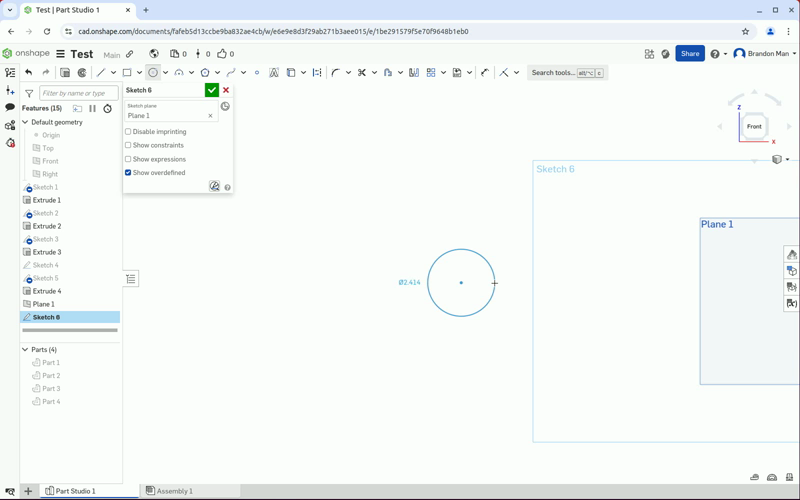
key(esc)
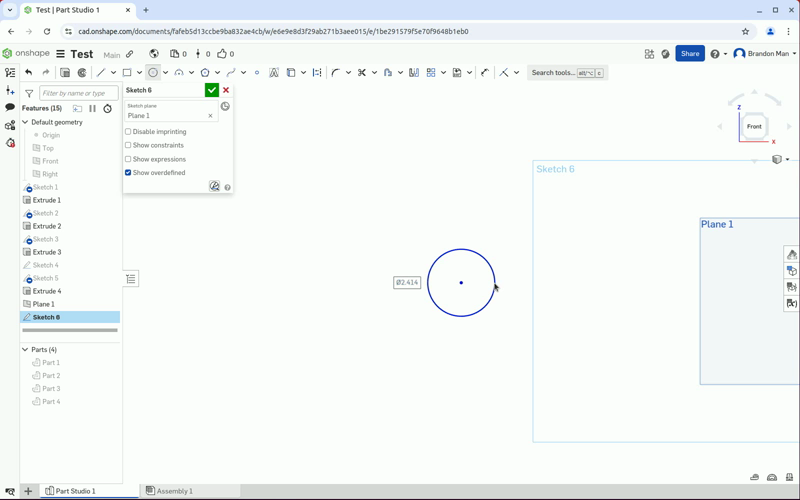
key(c)
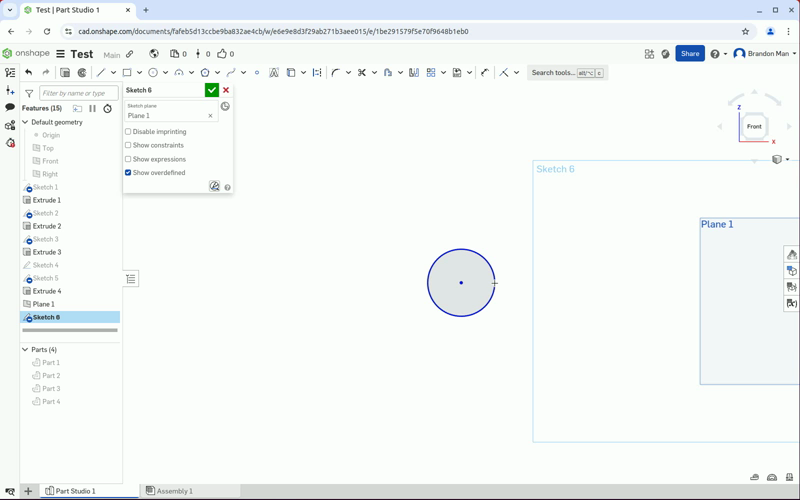
key_down(shift)
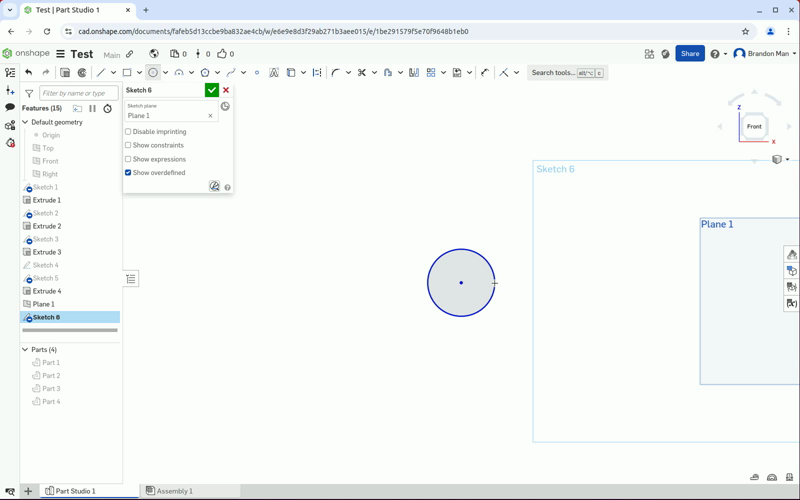
mouse_move(461, 282)
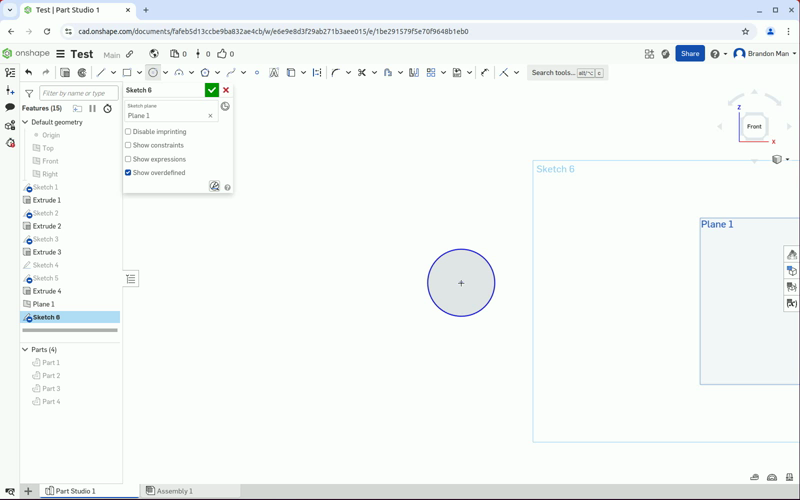
click(461, 282)
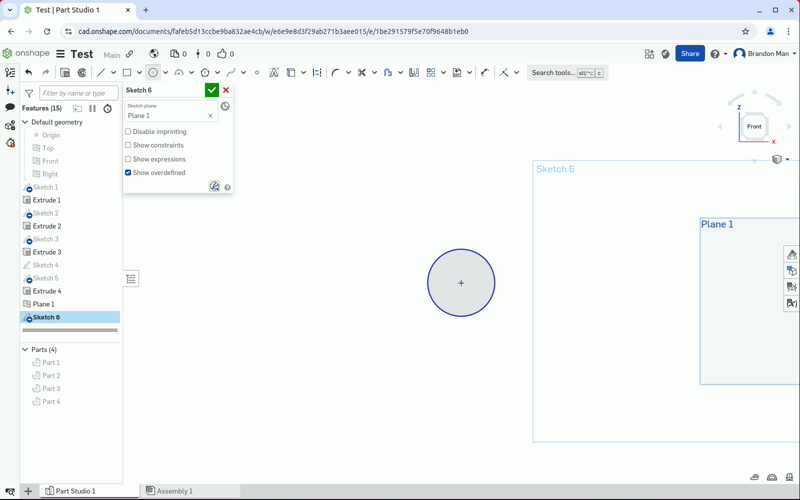
key_up(shift)
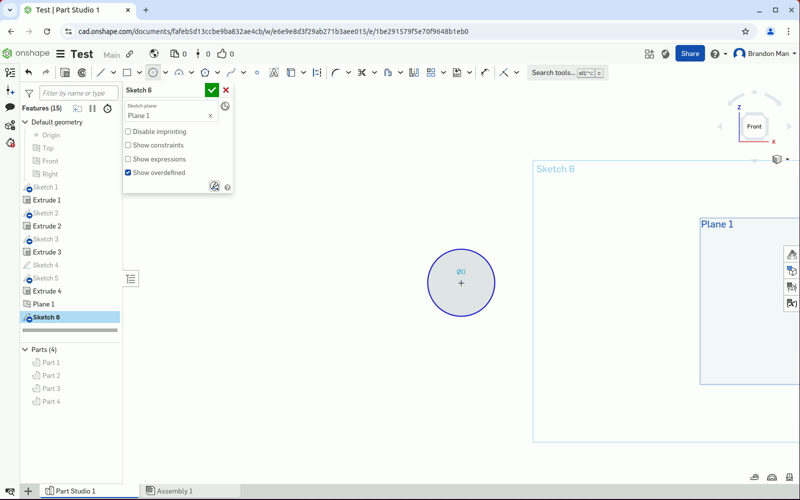
mouse_move(480, 282)
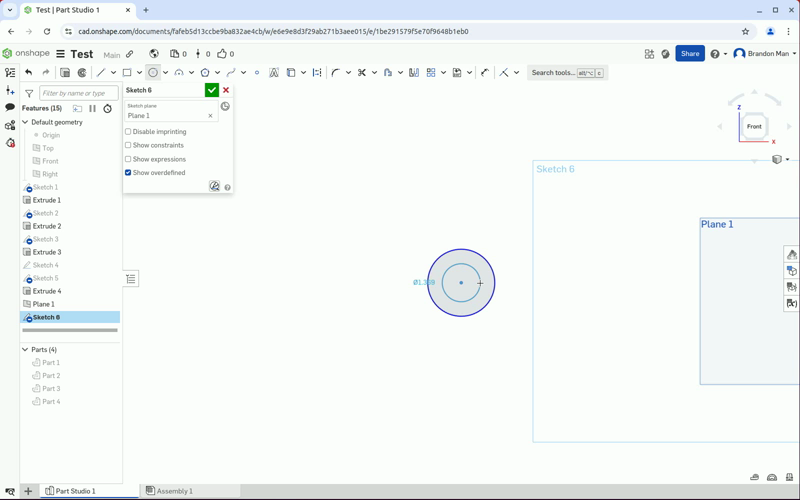
click(480, 282)
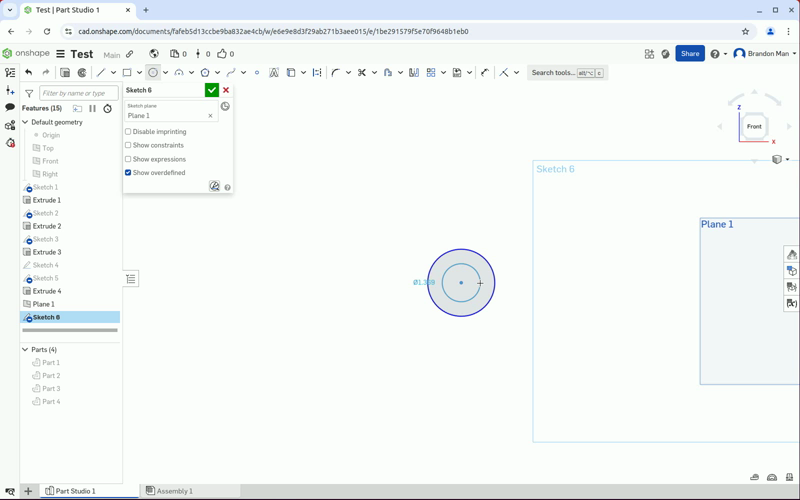
key(esc)
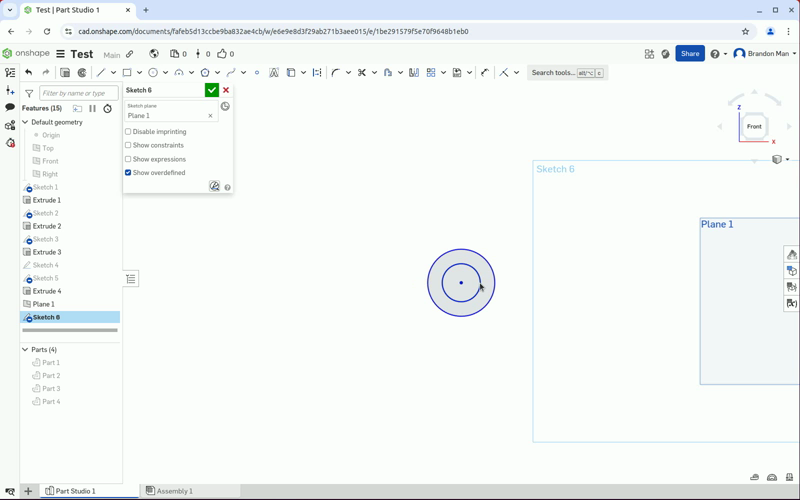
mouse_move(436, 270)
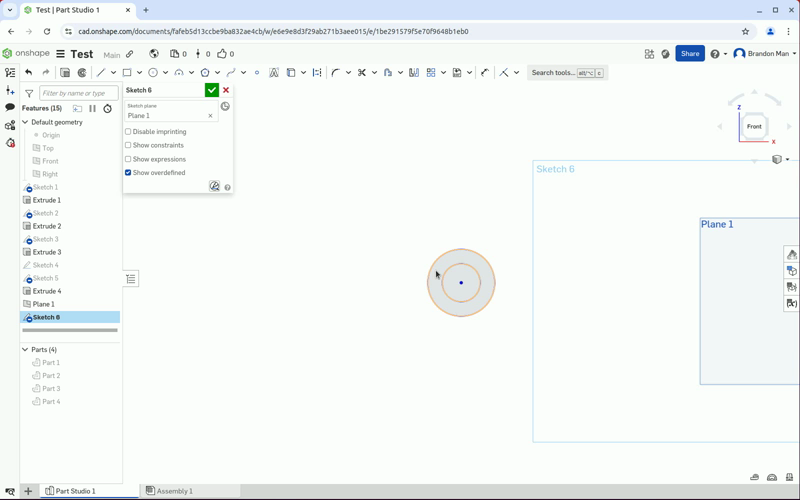
click(436, 270)
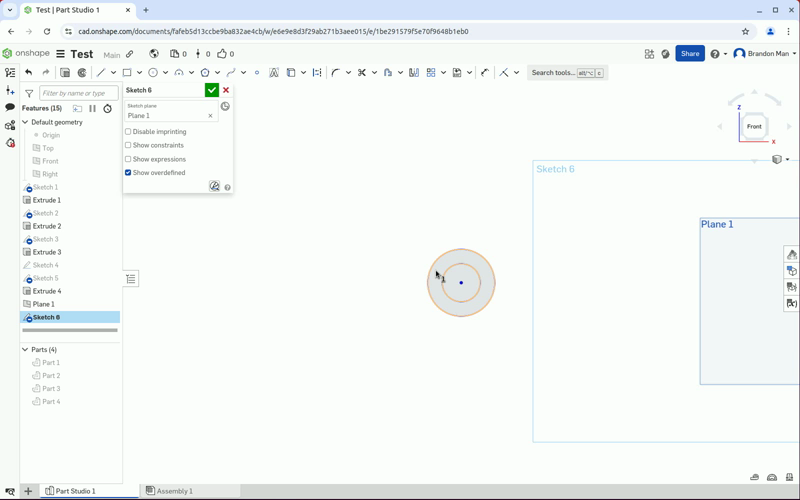
mouse_move(73, 352)
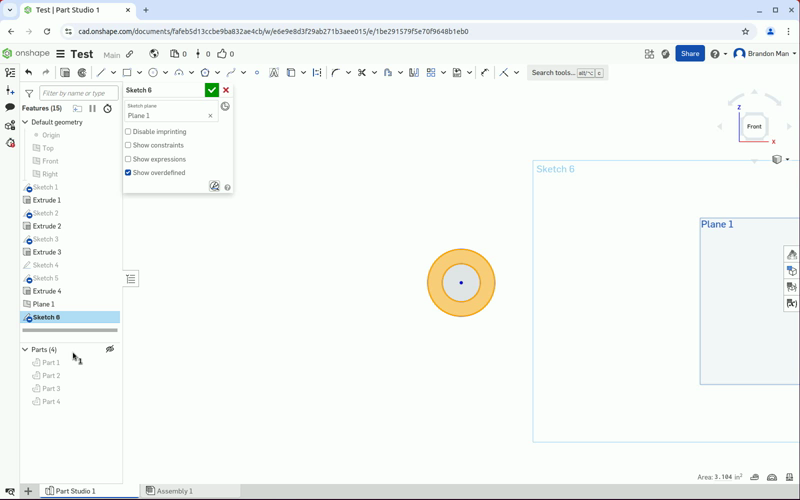
key(shift+y)
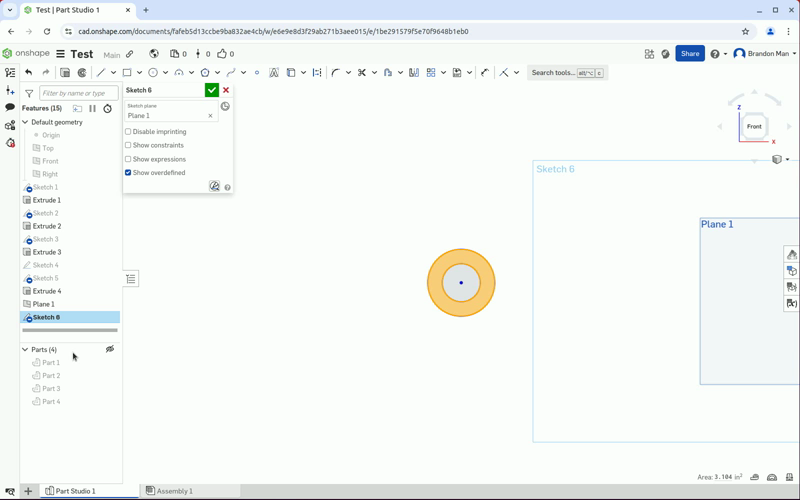
key(shift+e)
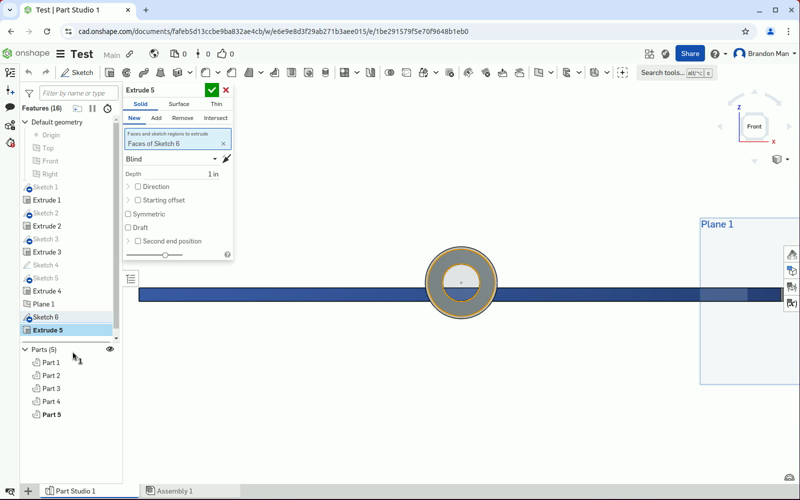
mouse_move(143, 106)
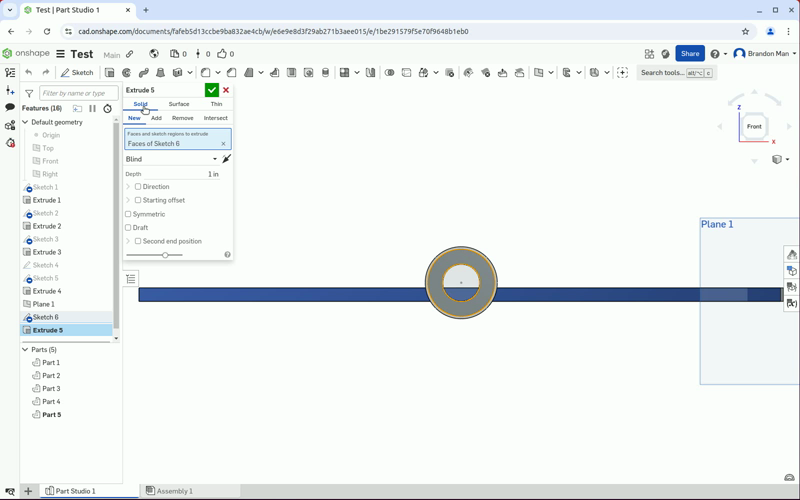
click(143, 106)
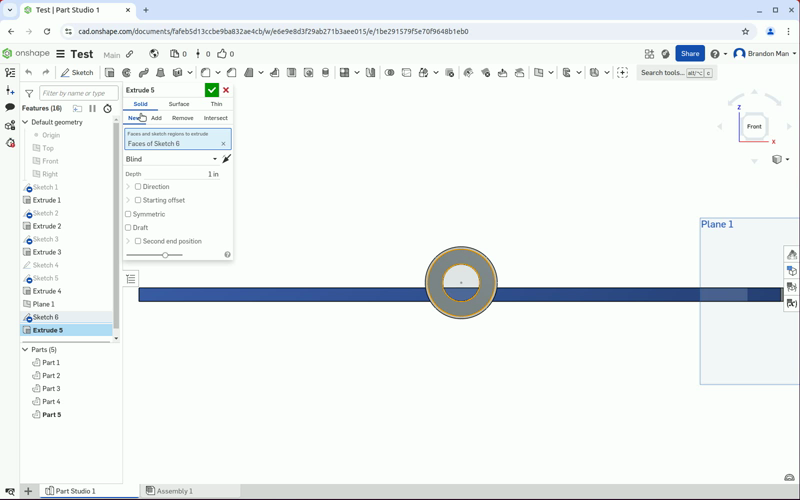
mouse_move(137, 120)
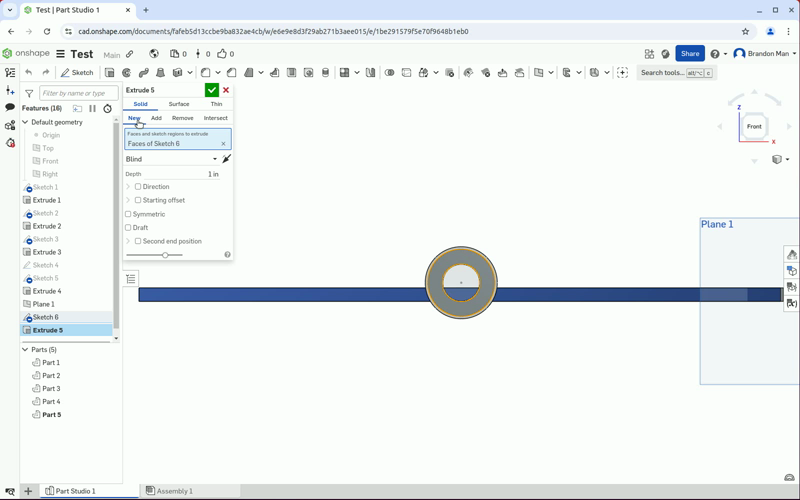
click(137, 120)
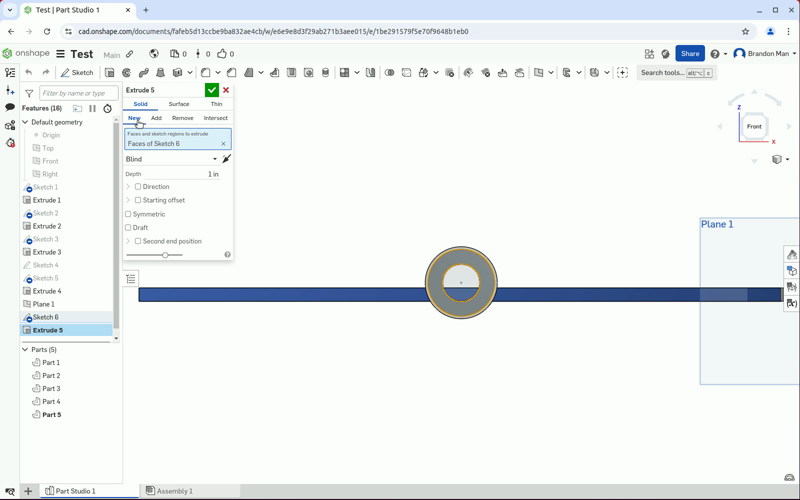
key(tab, 4)
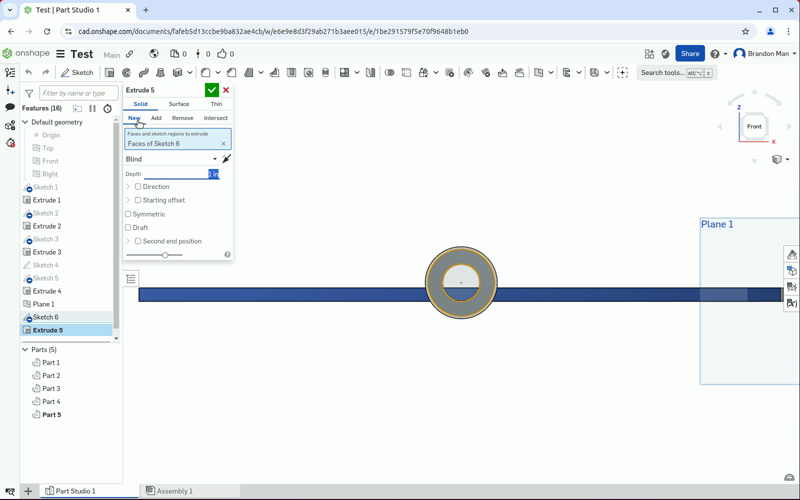
text(0.169)
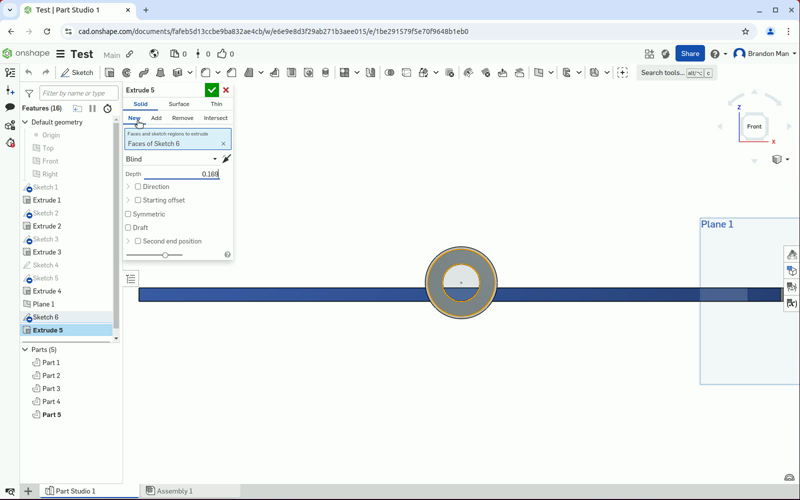
key(enter)
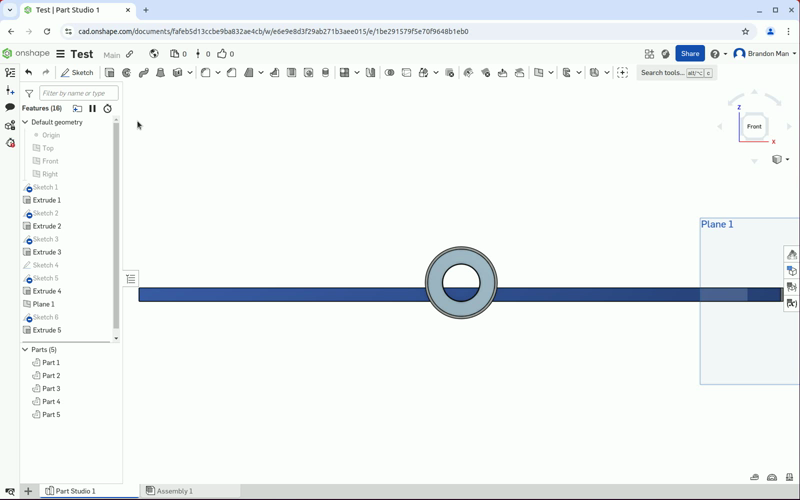
key(shift+h)
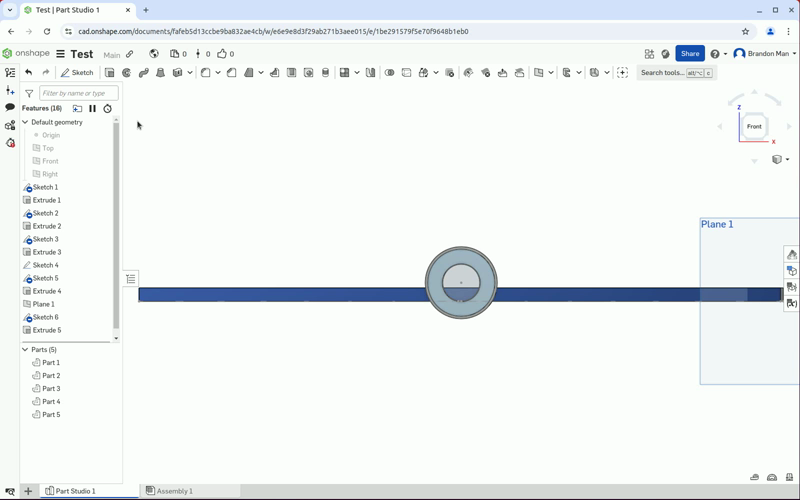
key(shift+h)
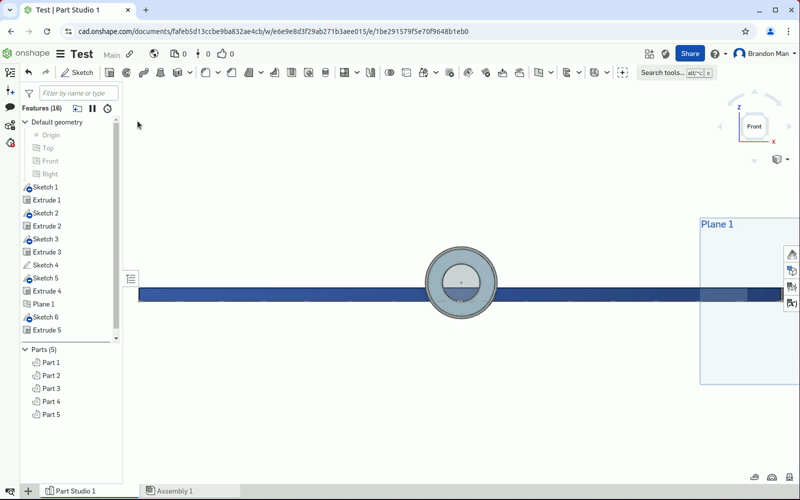
key(shift+7)
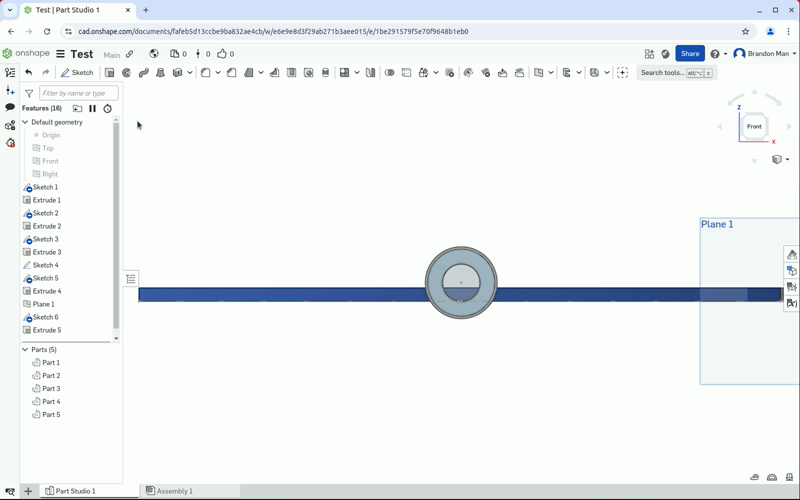
key(left, 2)
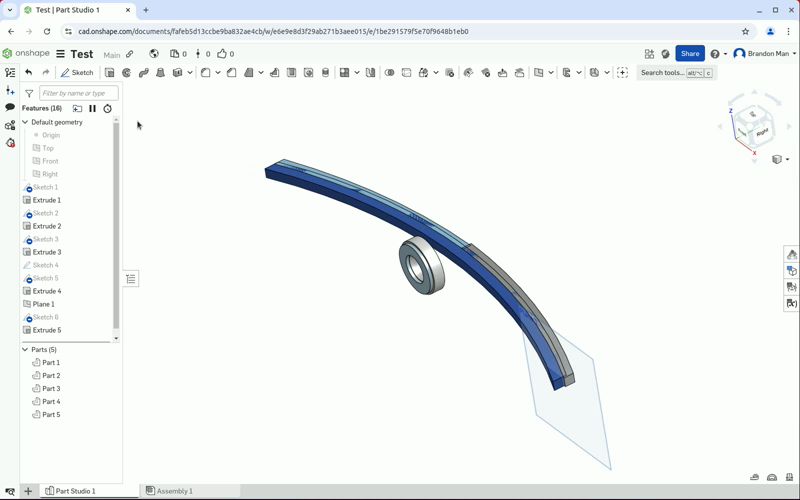
key(down, 2)
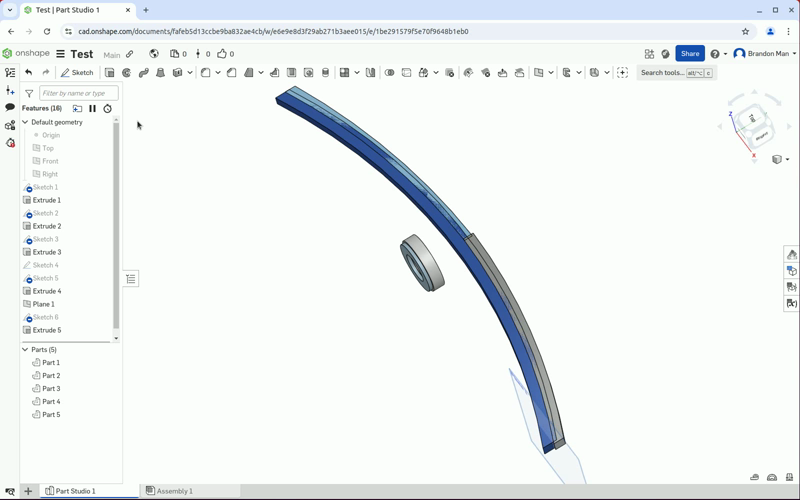
key(up, 2)
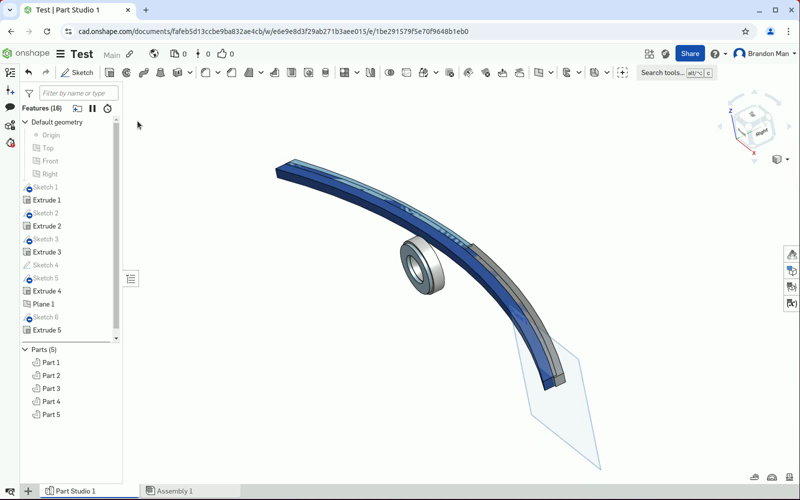
key(right, 2)
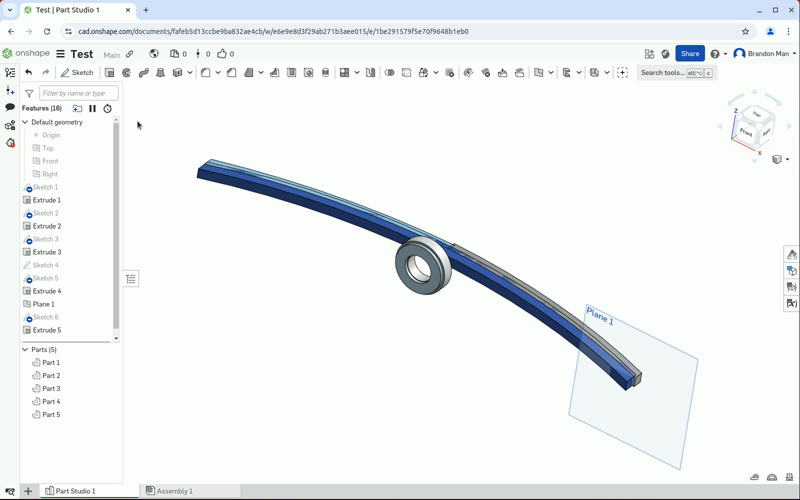
mouse_move(69, 189)
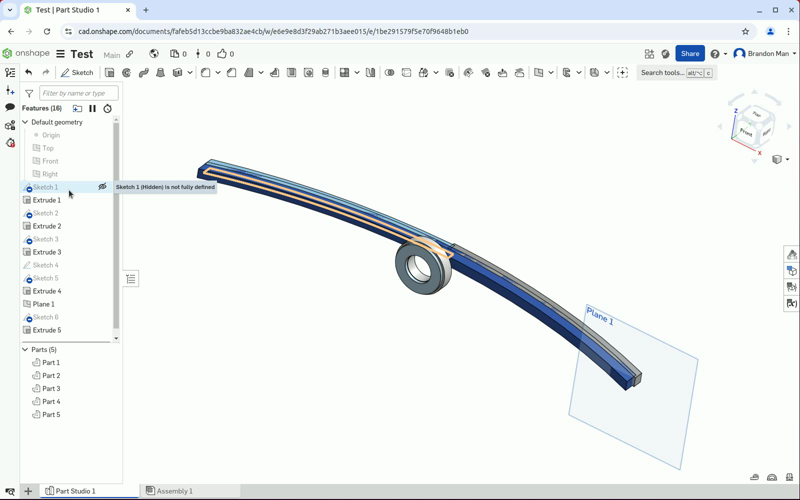
click(69, 189)